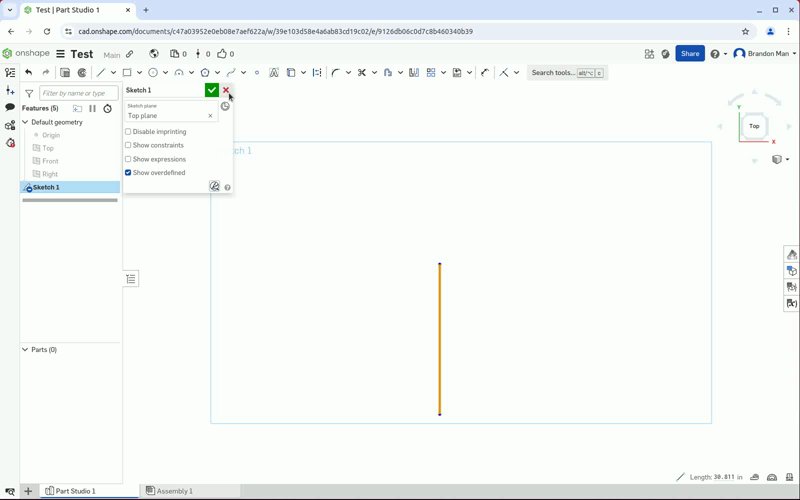
key(shift+h)
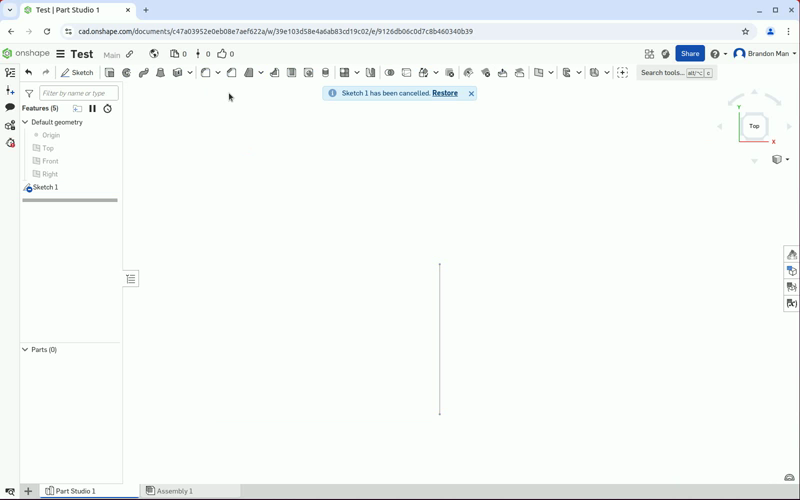
key(shift+s)
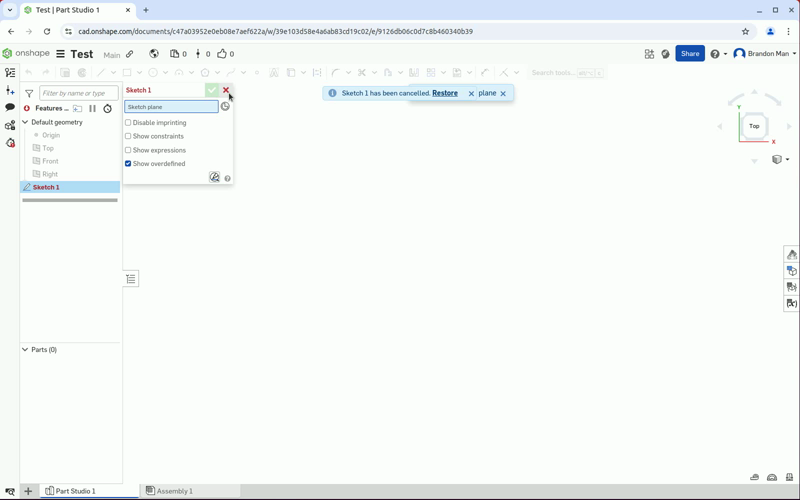
mouse_move(73, 150)
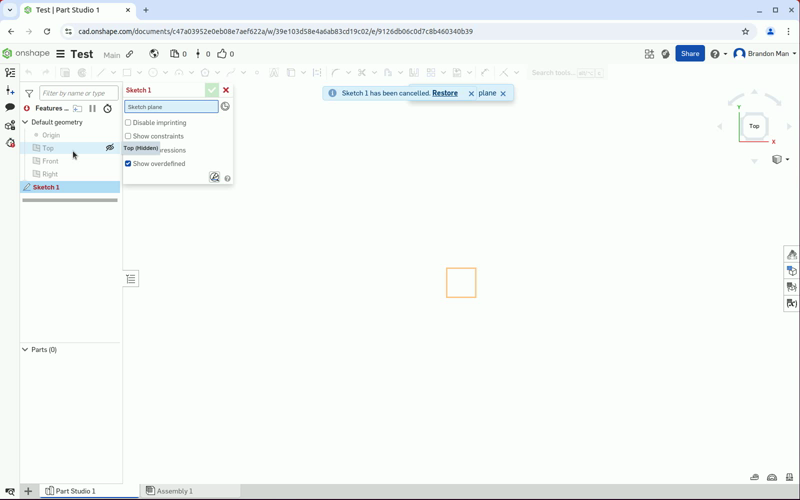
click(73, 150)
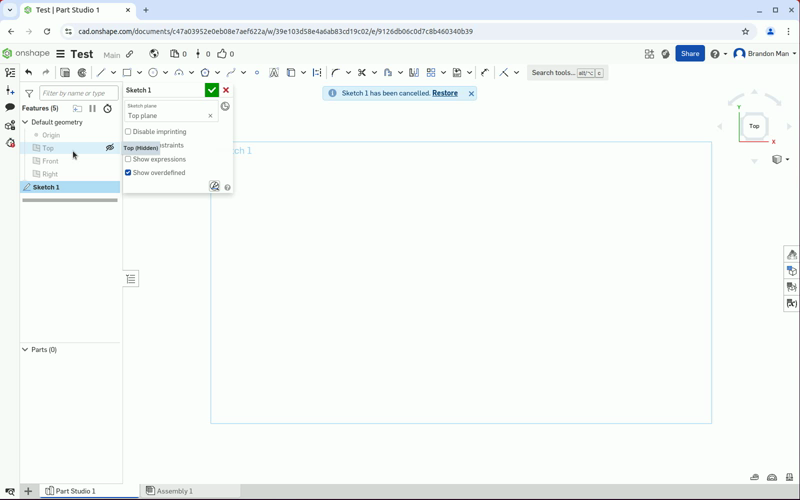
mouse_move(73, 352)
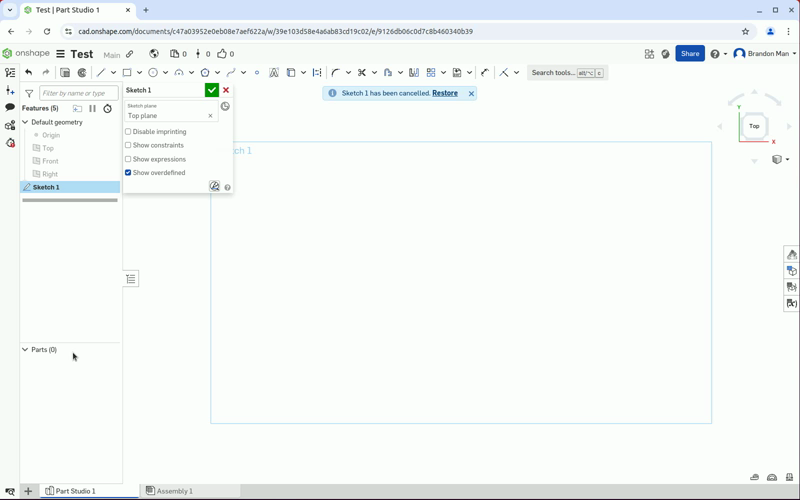
key(y)
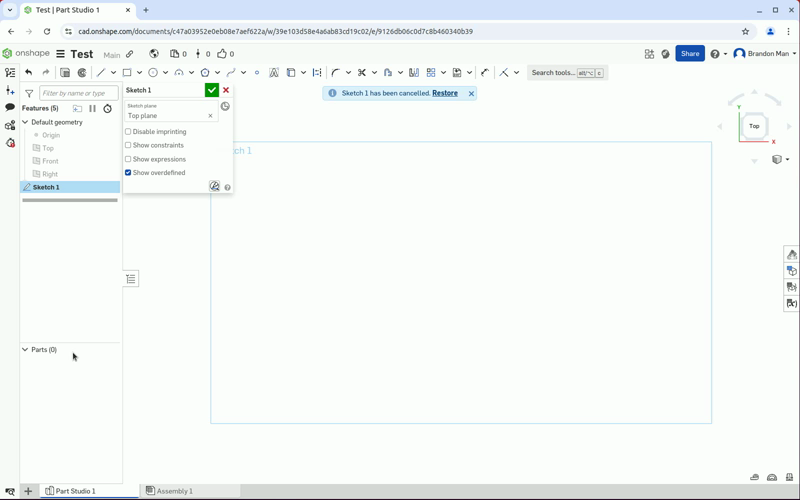
key(c)
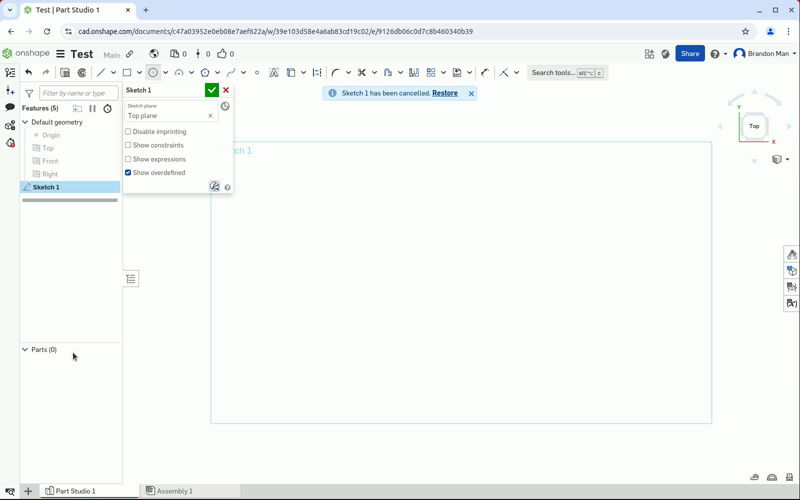
key_down(shift)
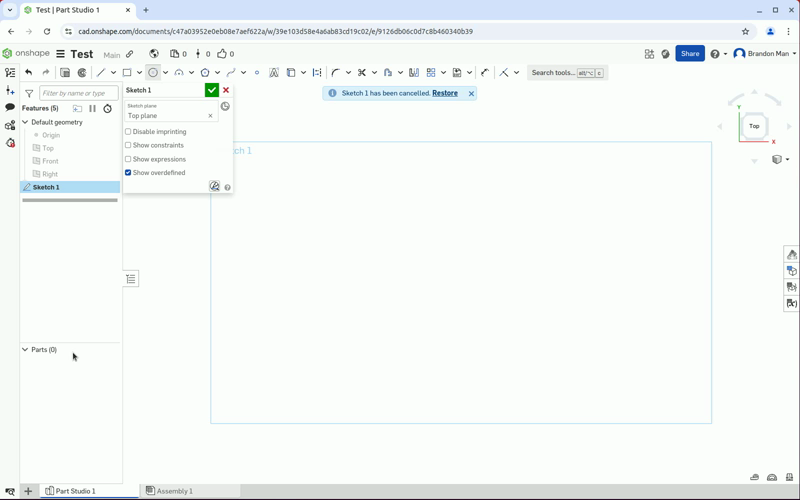
mouse_move(461, 282)
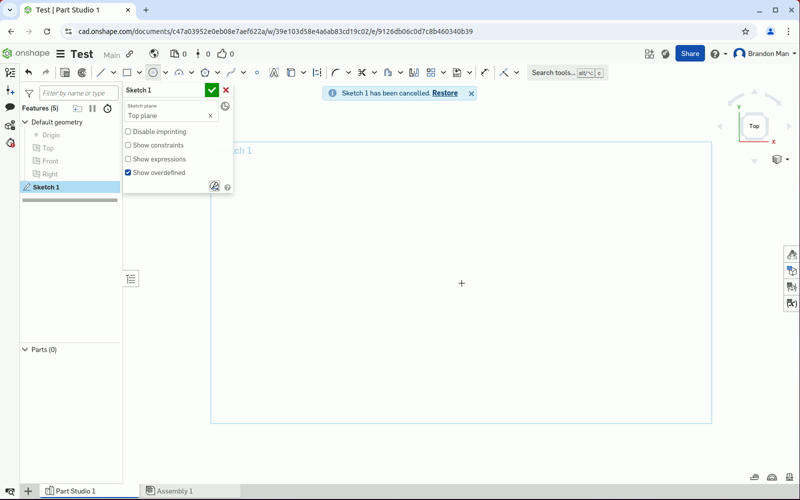
click(461, 282)
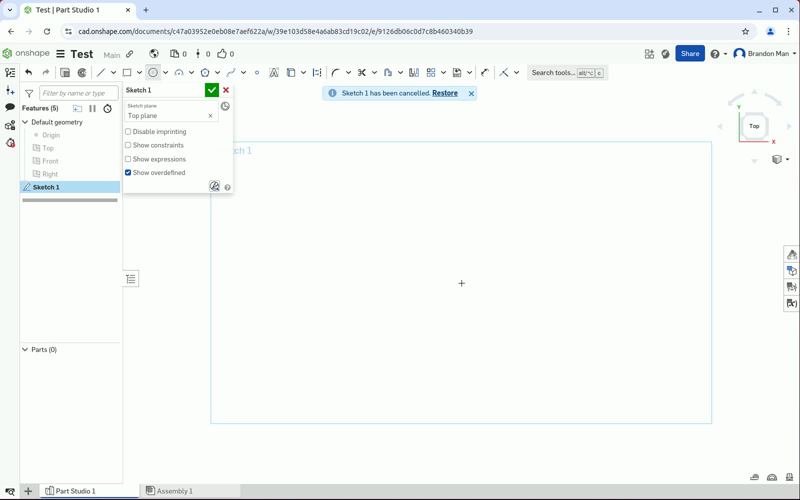
key_up(shift)
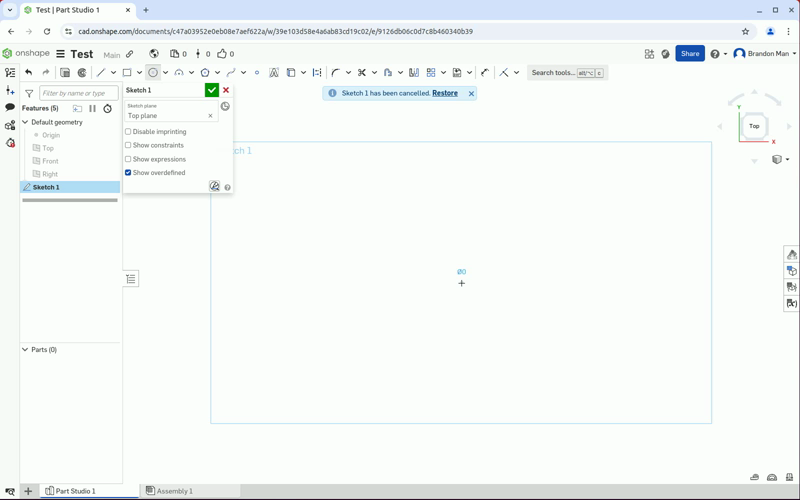
mouse_move(506, 282)
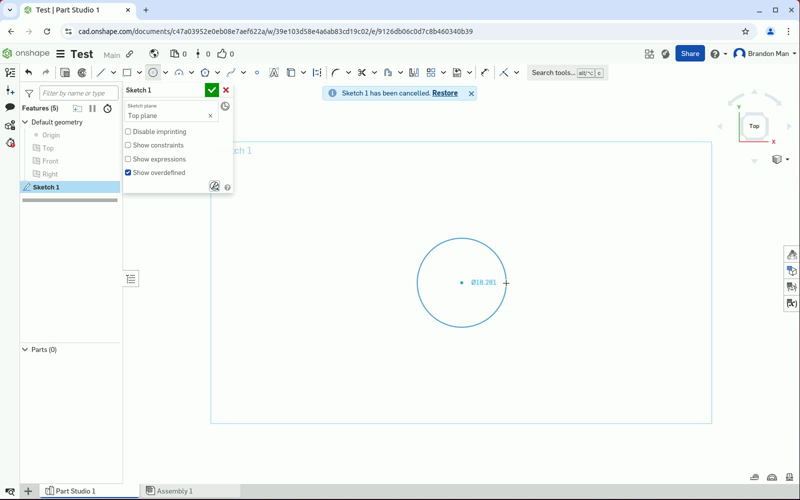
click(506, 282)
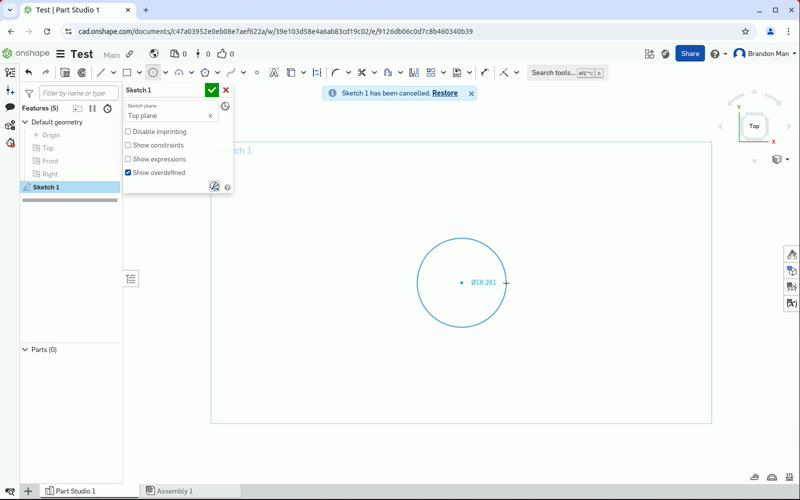
key(esc)
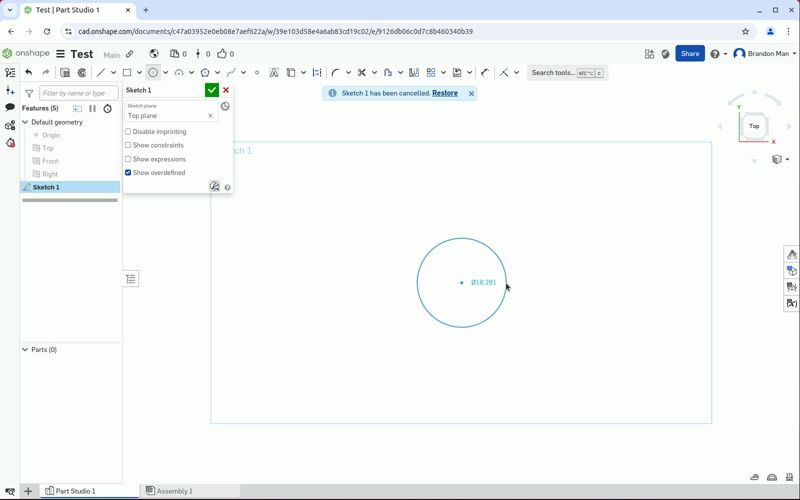
key(c)
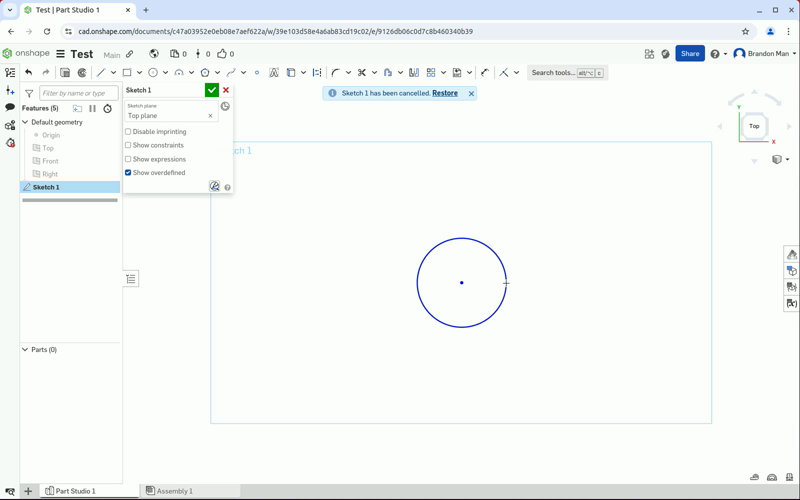
key_down(shift)
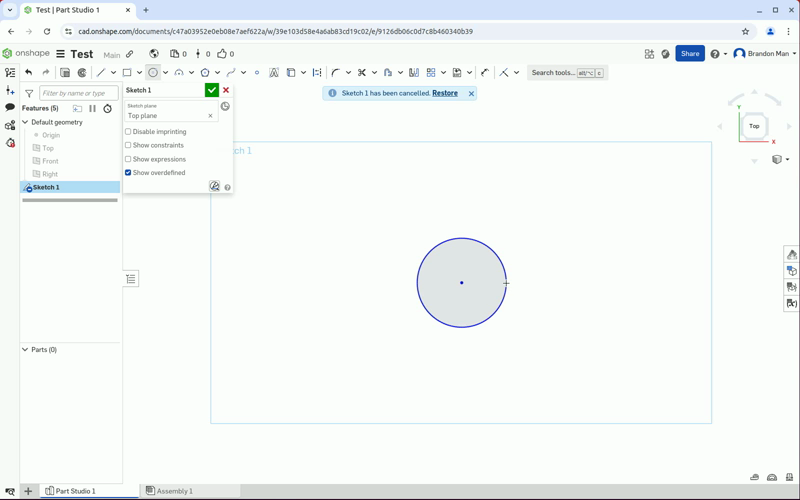
mouse_move(442, 263)
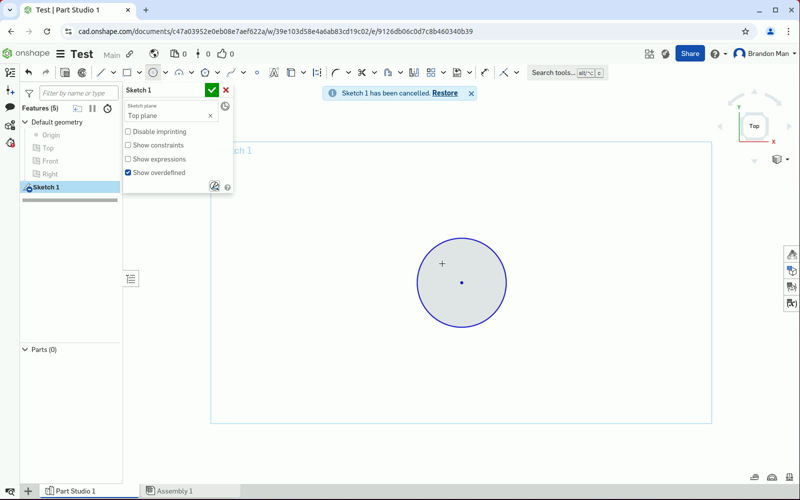
click(442, 263)
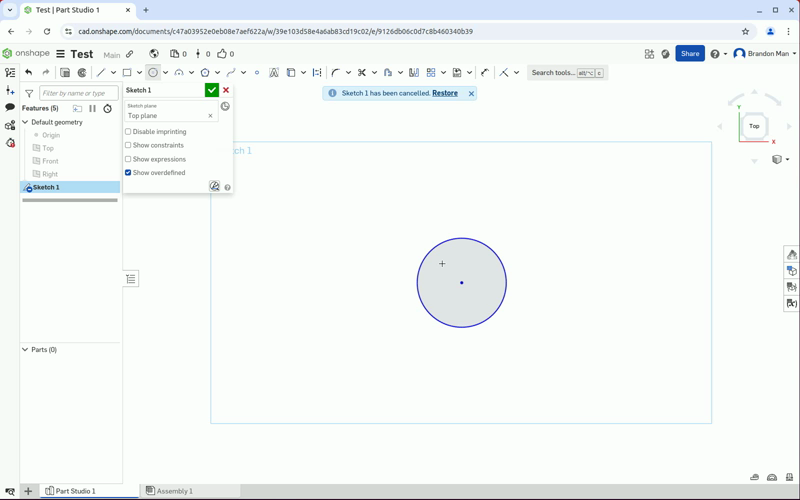
key_up(shift)
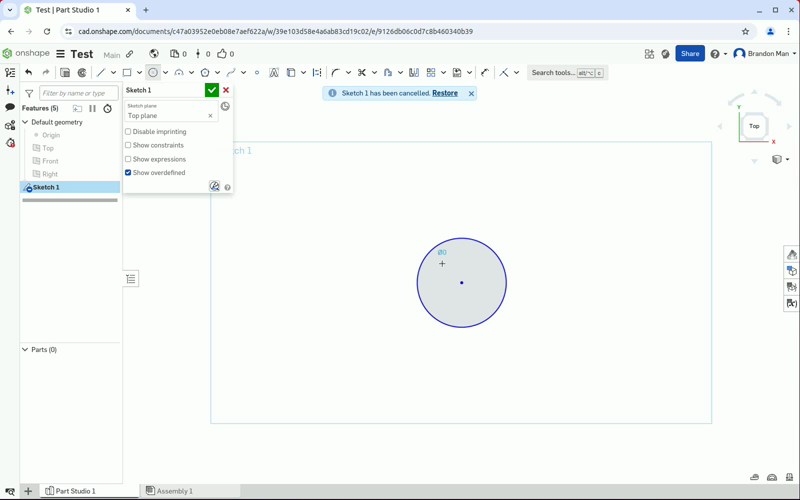
mouse_move(455, 263)
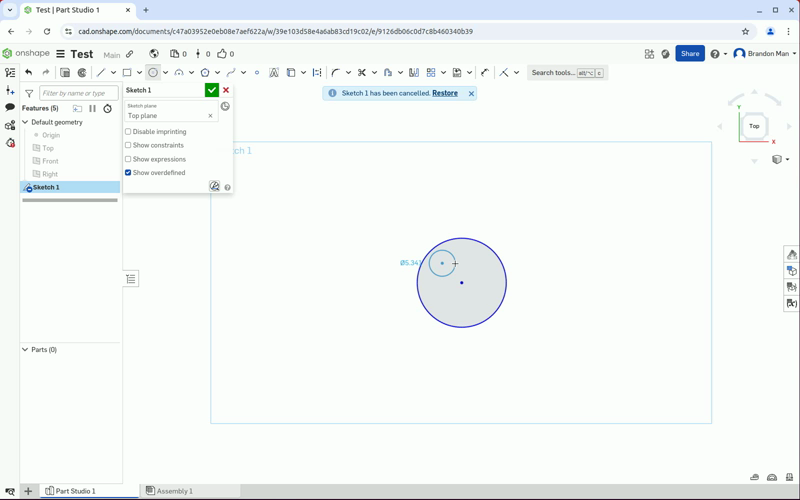
click(455, 263)
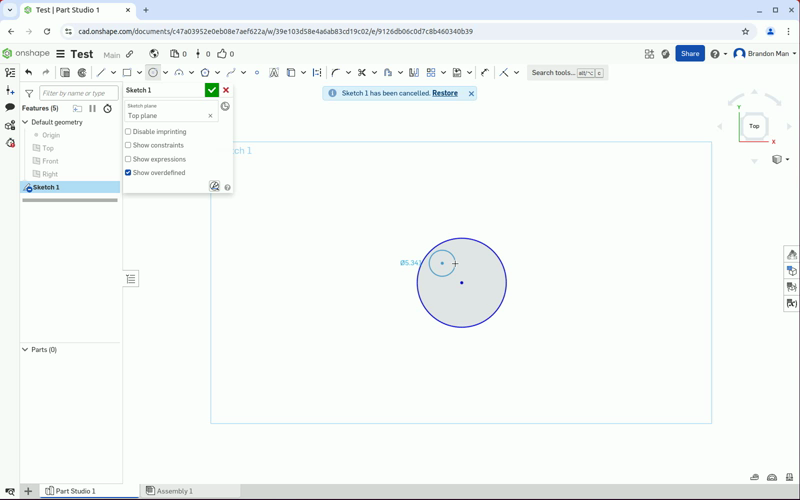
key(esc)
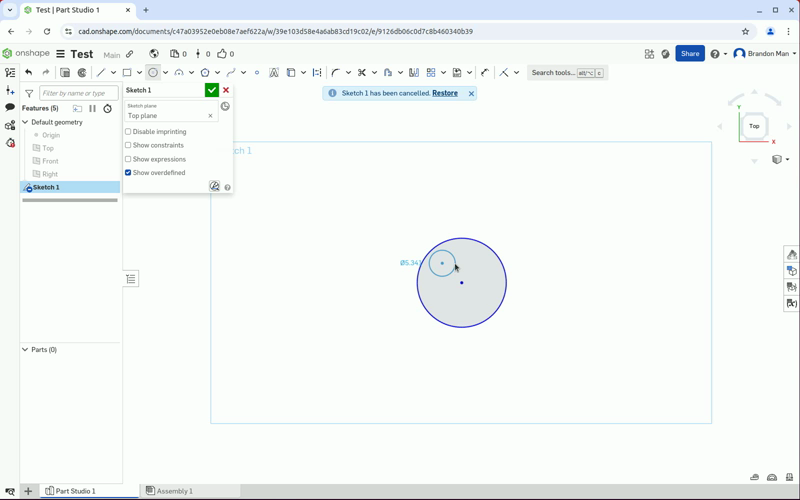
key(c)
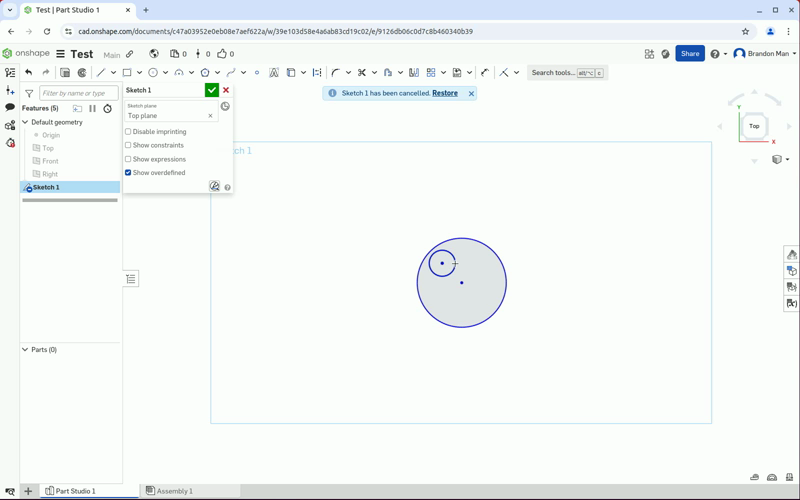
key_down(shift)
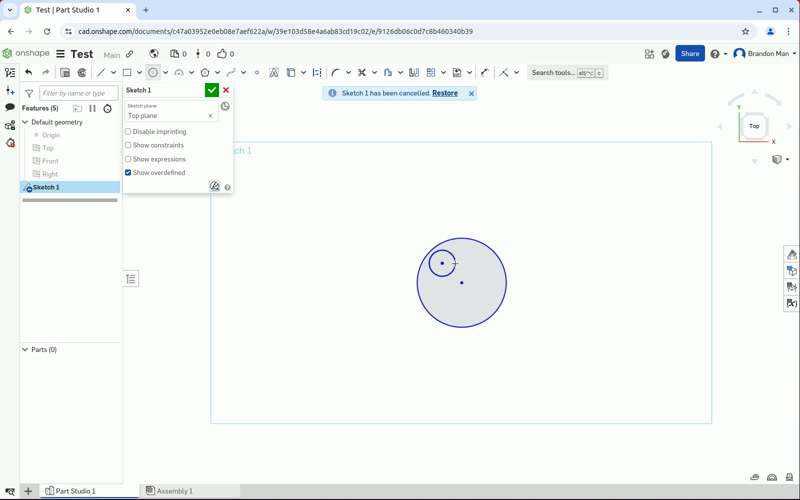
mouse_move(442, 302)
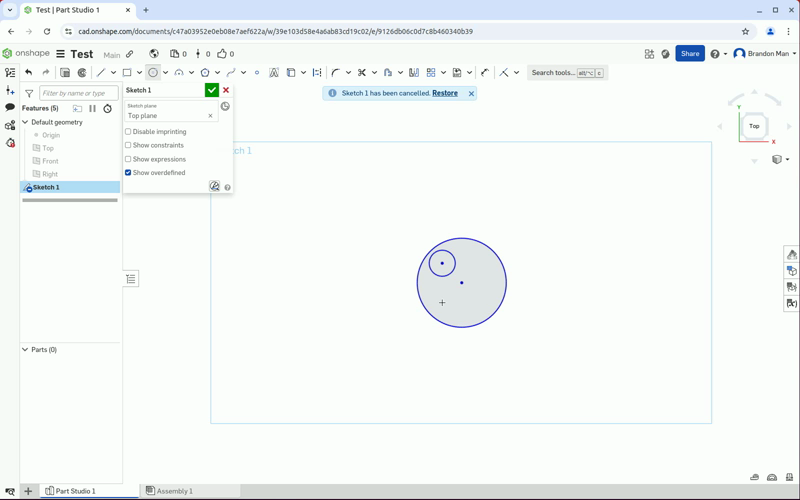
click(442, 302)
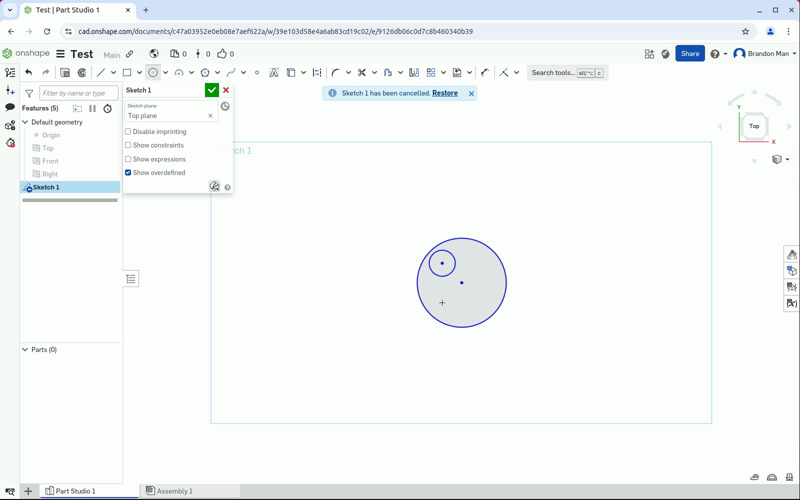
key_up(shift)
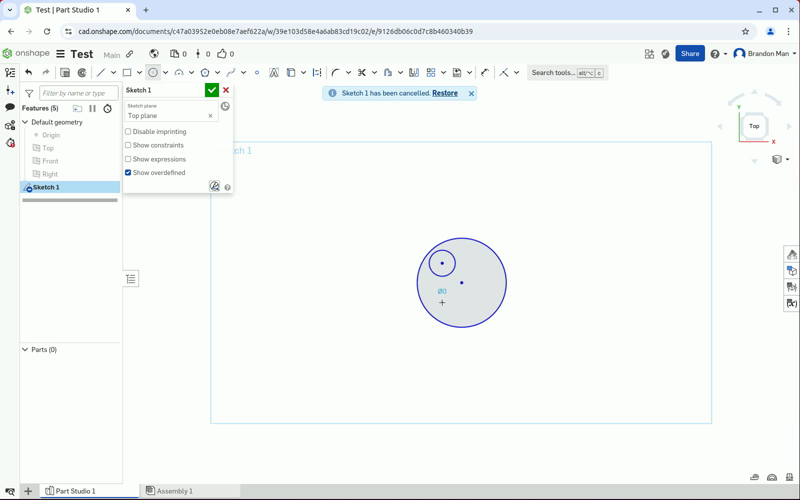
mouse_move(453, 302)
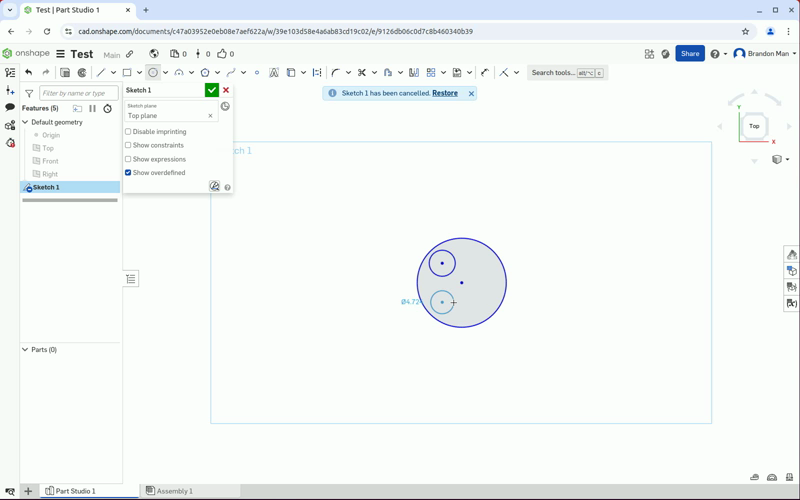
click(453, 302)
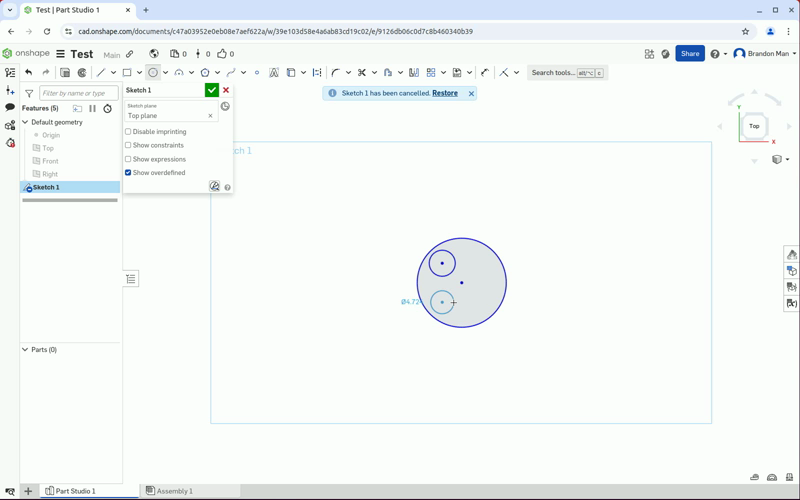
key(esc)
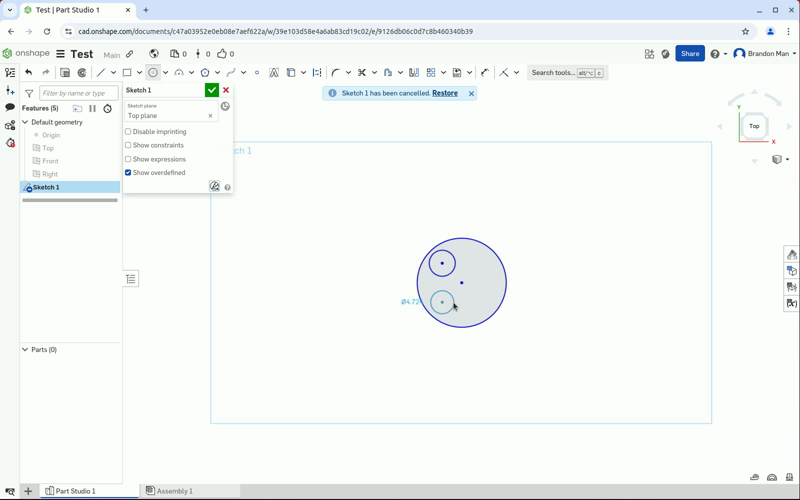
key(c)
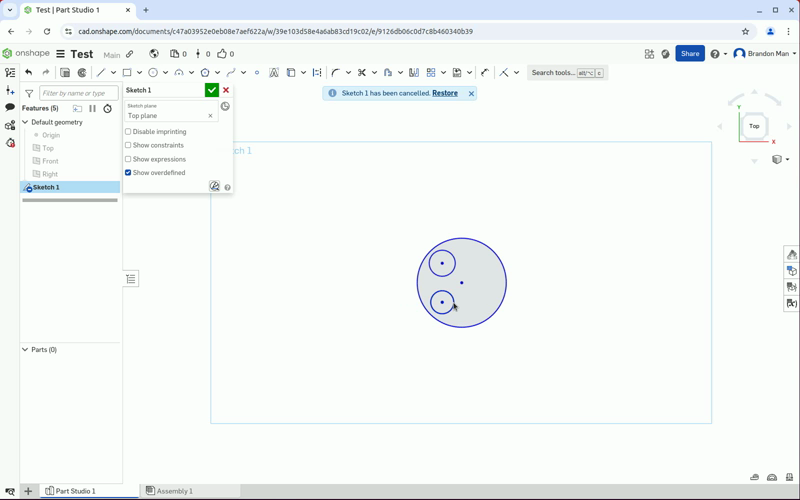
key_down(shift)
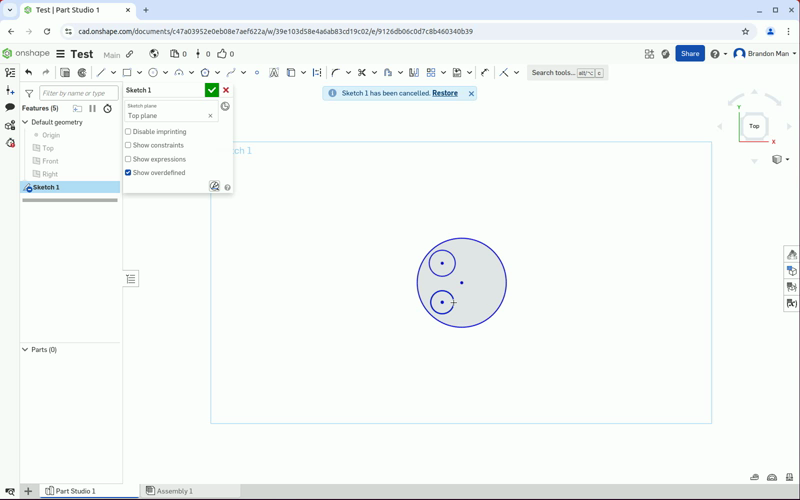
mouse_move(480, 302)
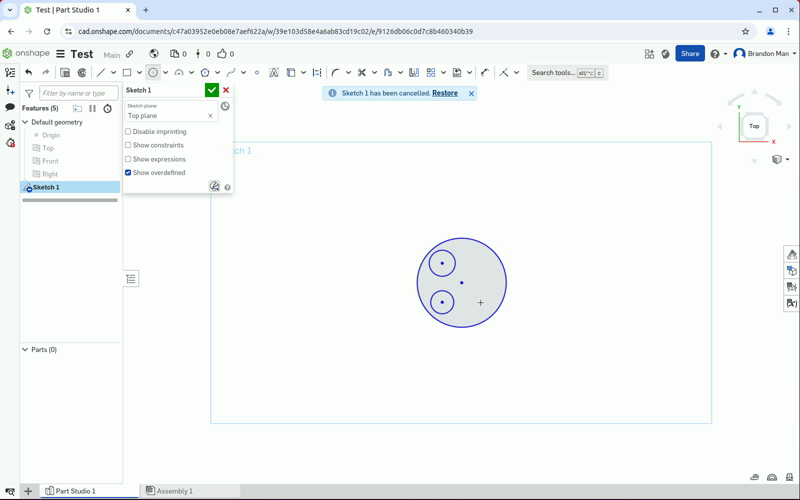
click(480, 302)
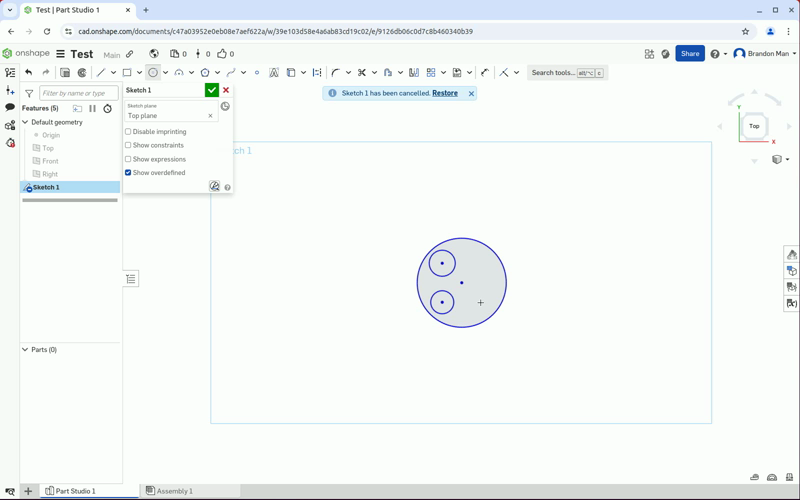
key_up(shift)
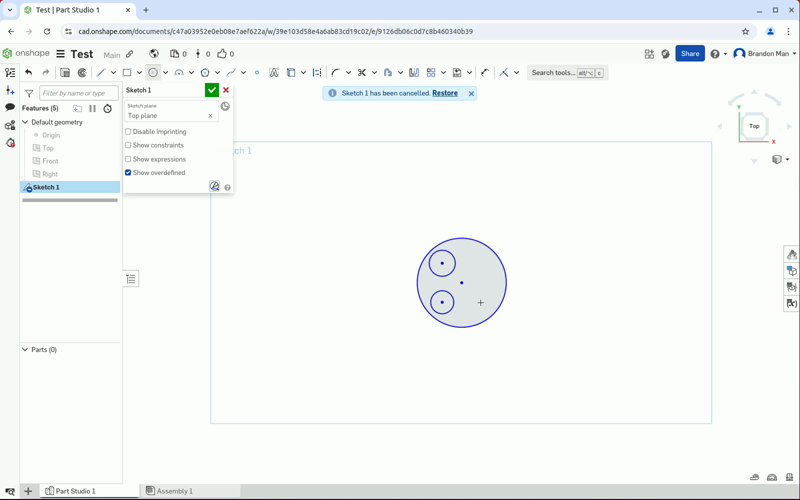
mouse_move(490, 302)
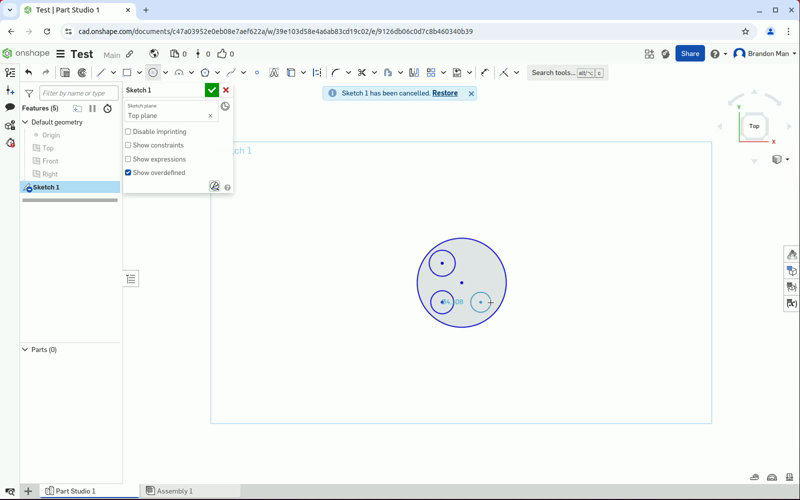
click(490, 302)
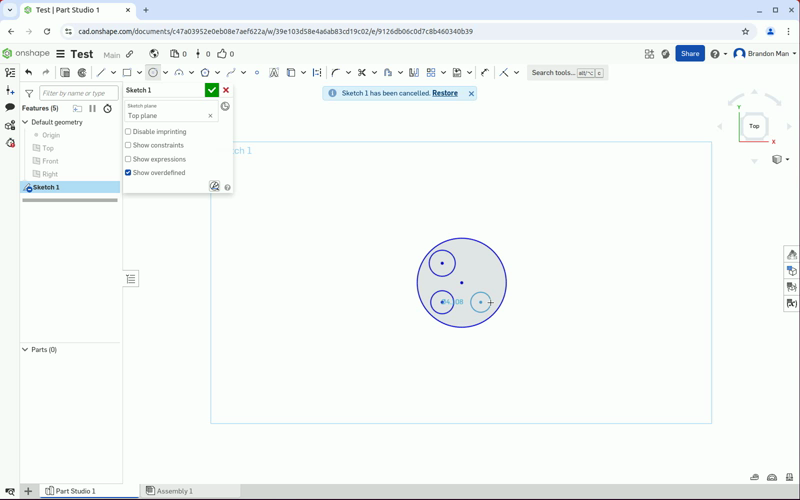
key(esc)
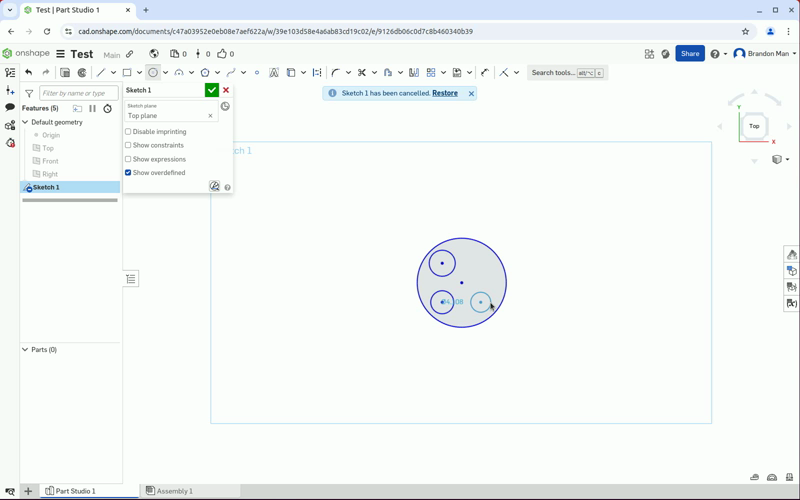
key(c)
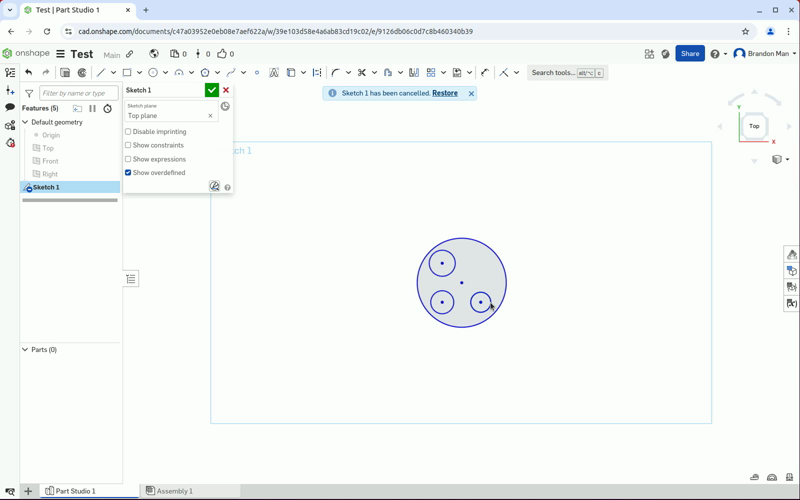
key_down(shift)
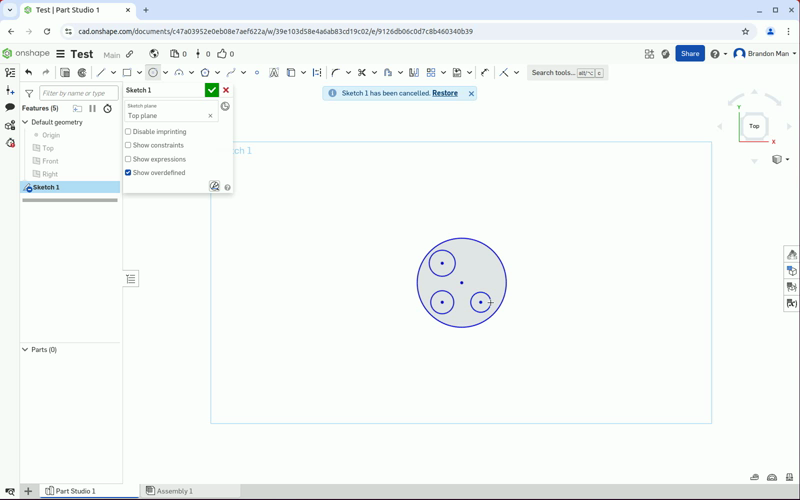
mouse_move(480, 263)
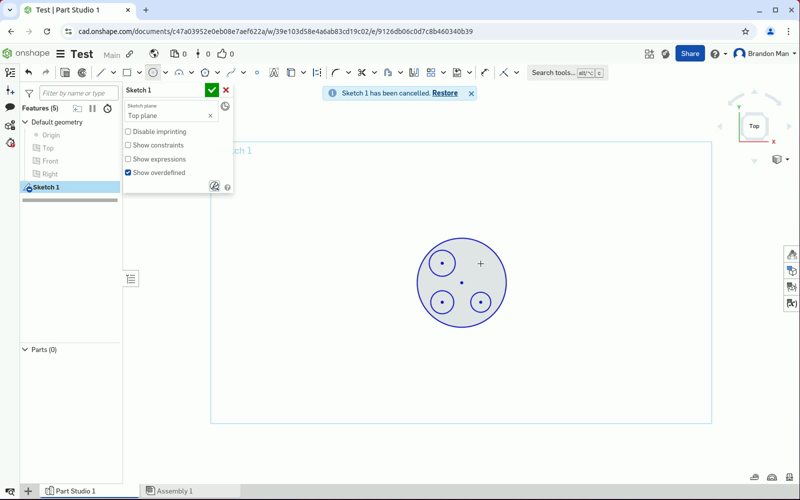
click(480, 263)
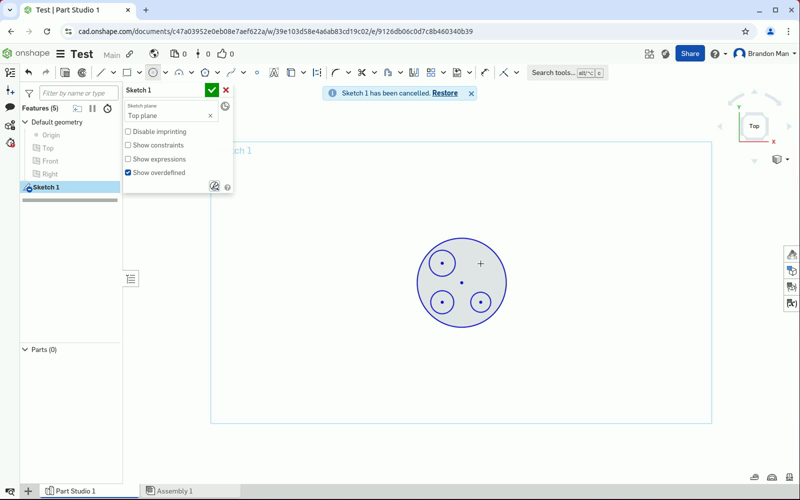
key_up(shift)
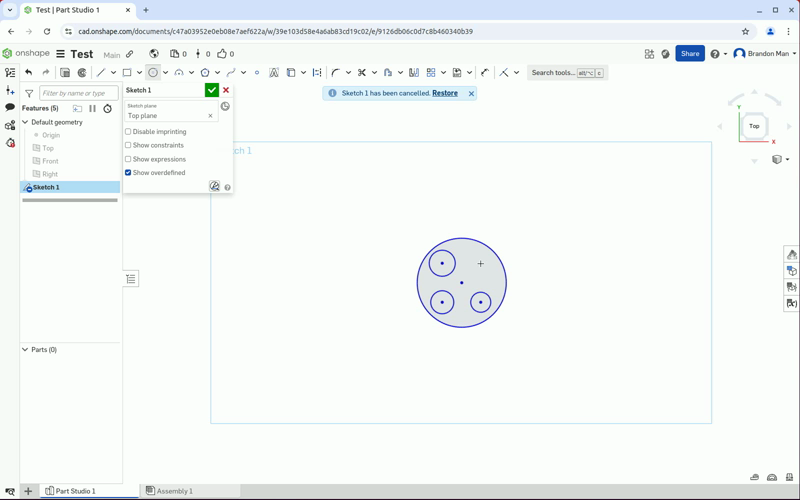
mouse_move(489, 263)
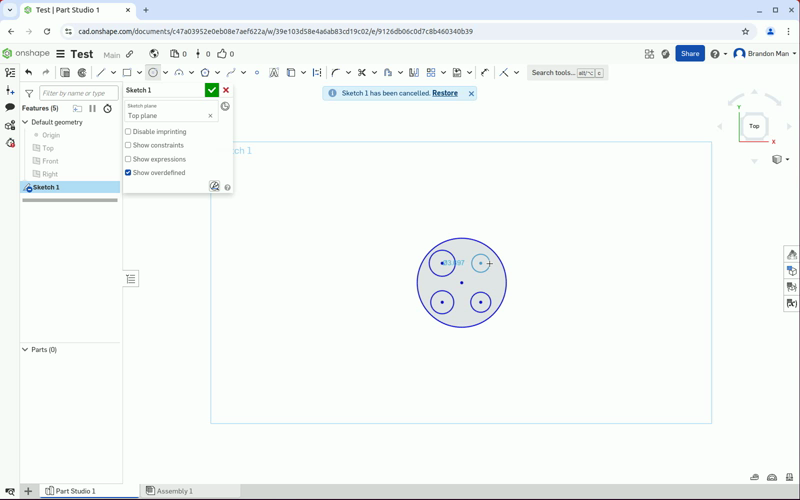
click(489, 263)
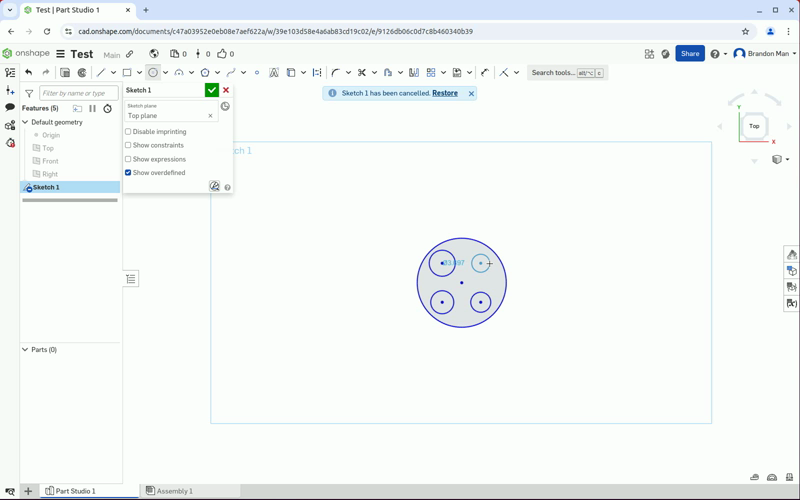
key(esc)
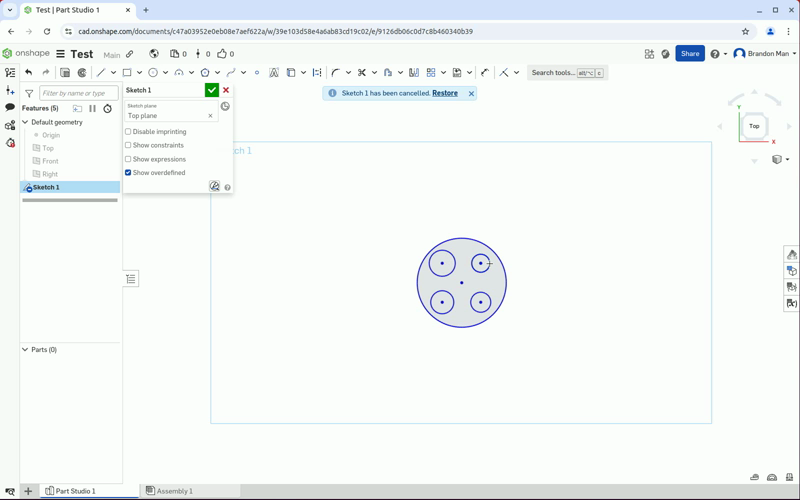
mouse_move(455, 272)
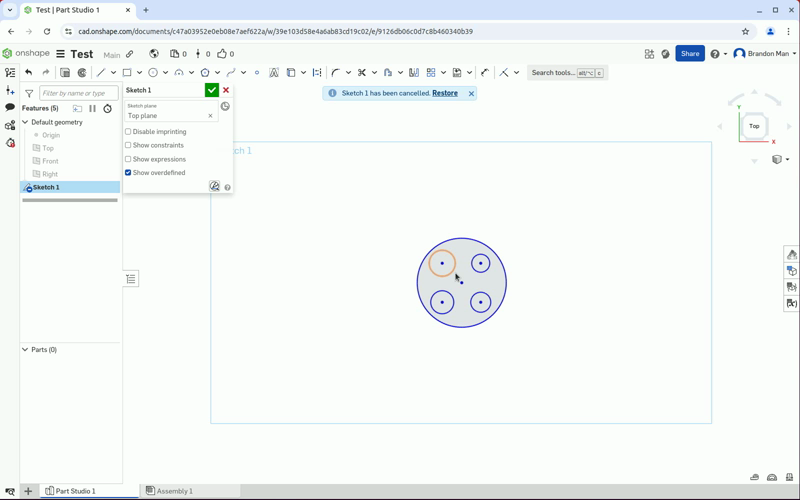
click(455, 272)
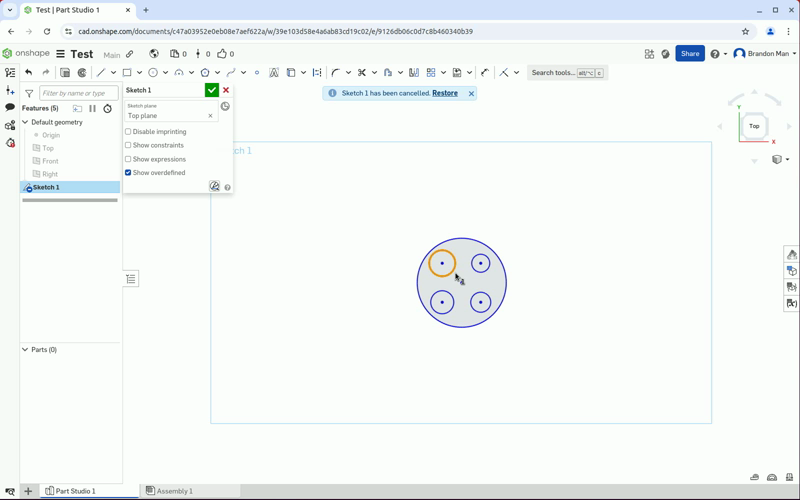
mouse_move(73, 352)
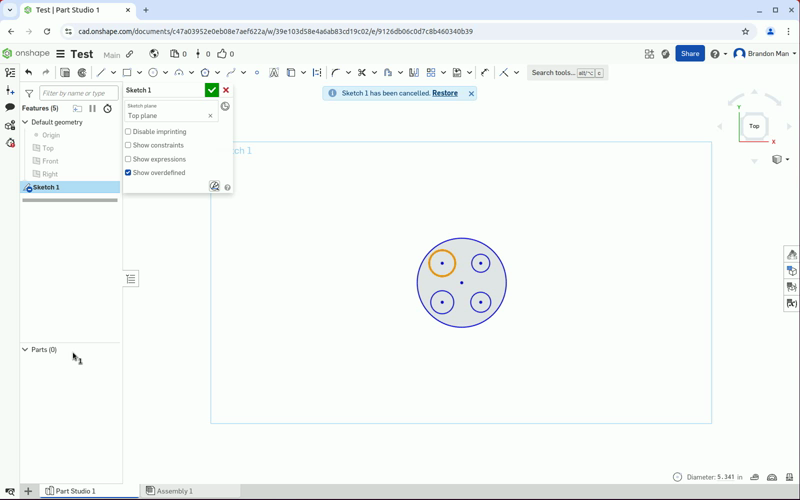
key(shift+y)
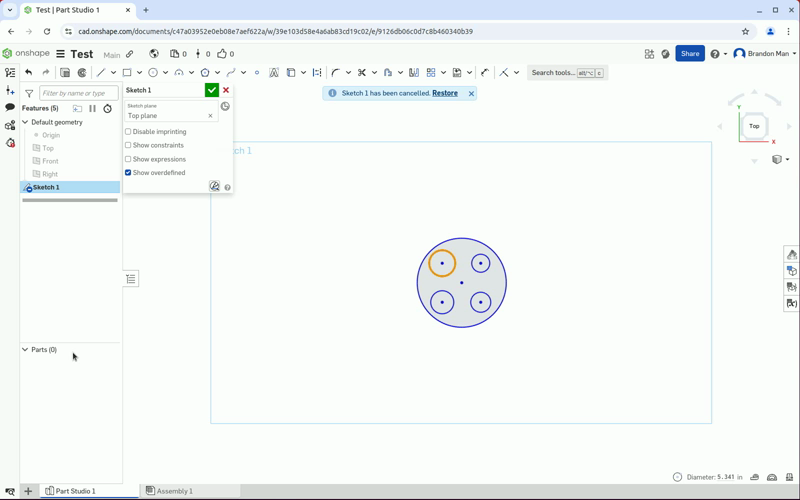
key(shift+e)
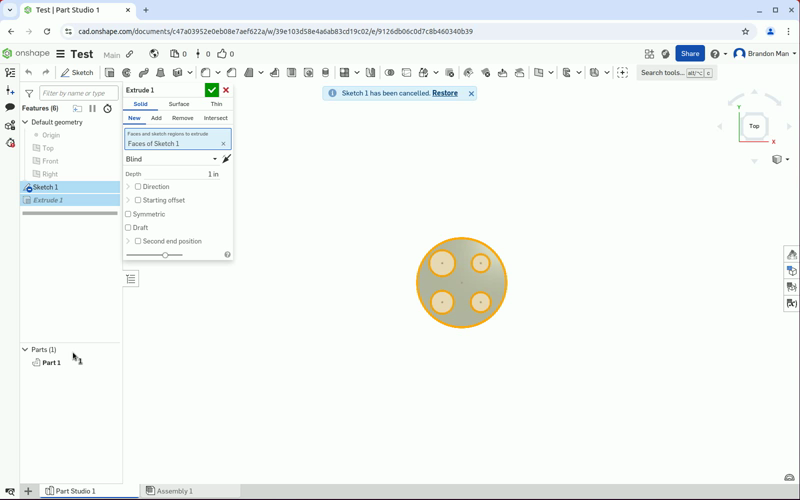
mouse_move(143, 106)
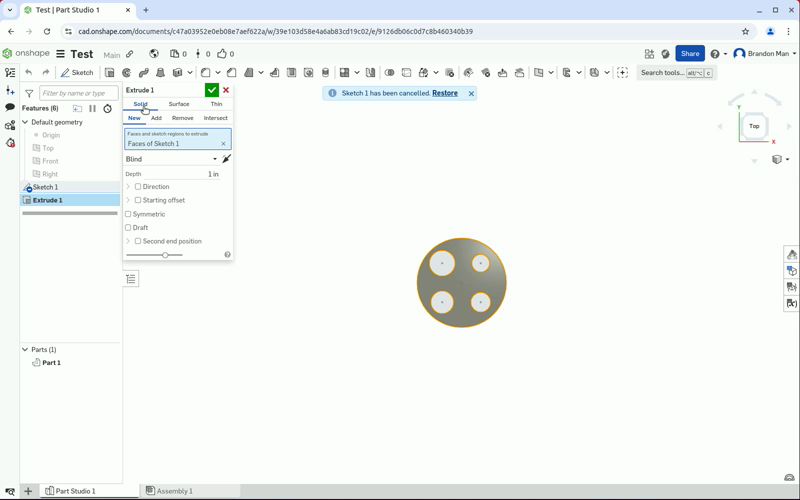
click(143, 106)
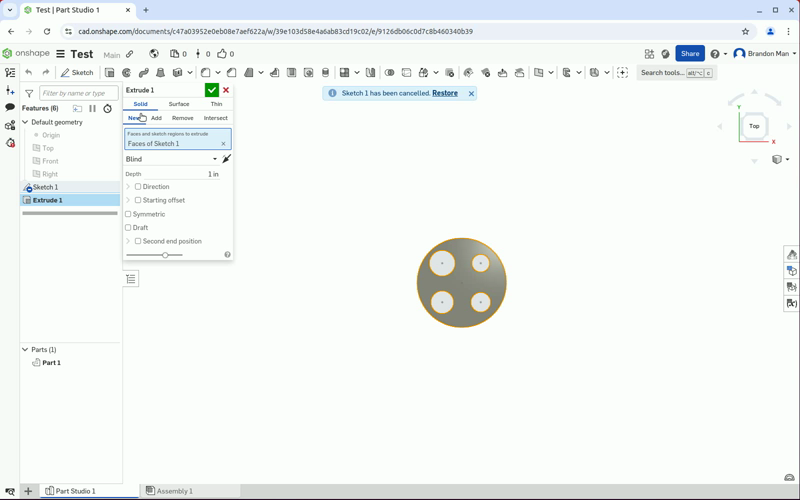
mouse_move(137, 120)
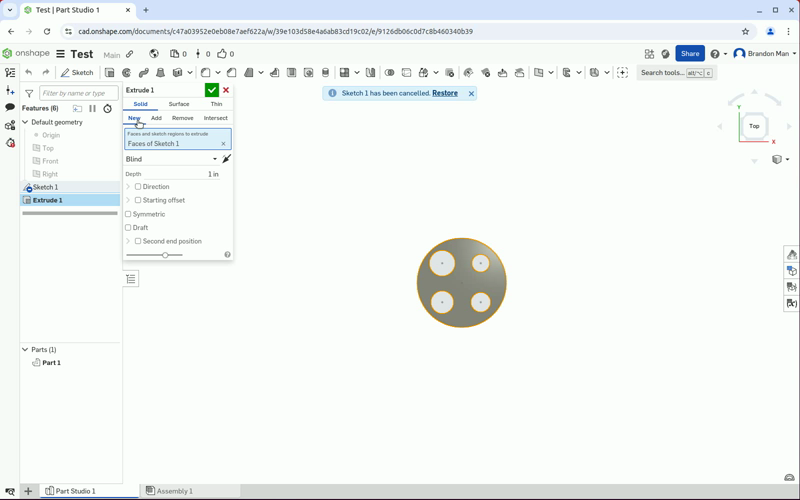
click(137, 120)
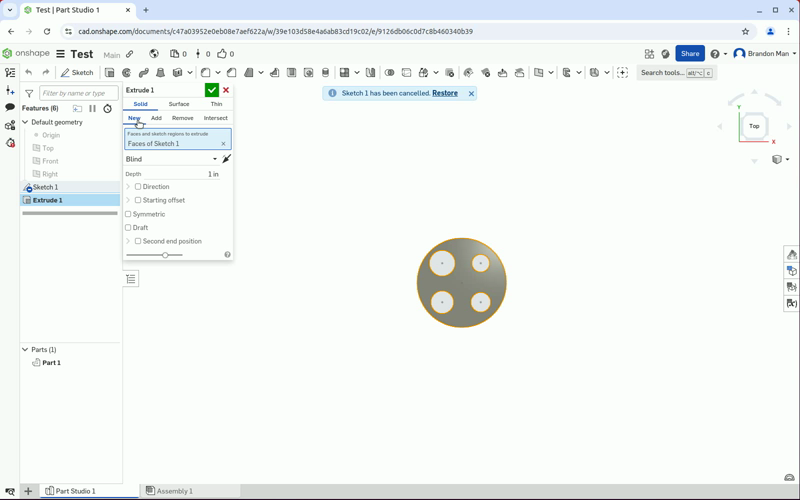
key(tab, 4)
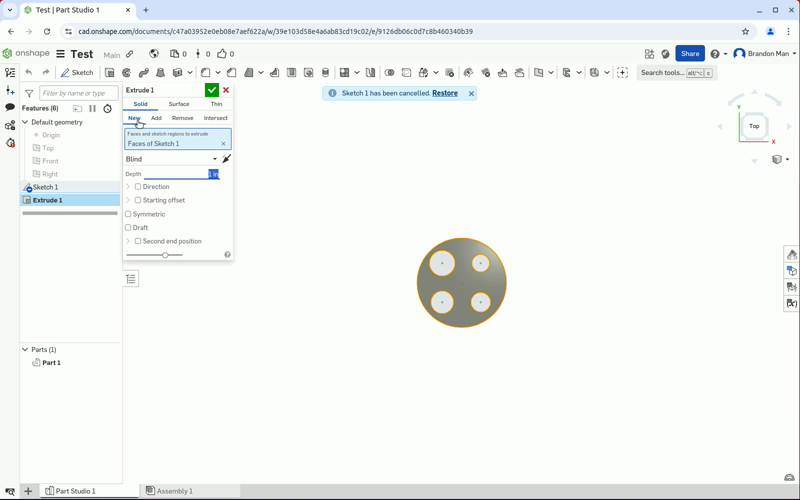
text(15.405)
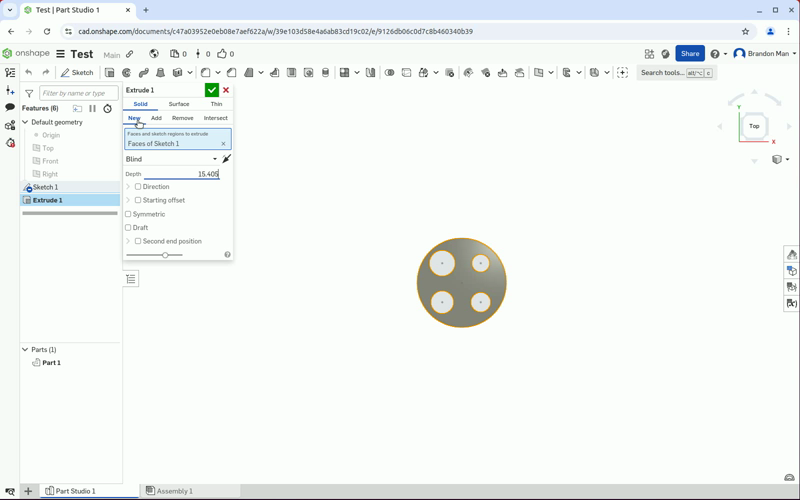
key(enter)
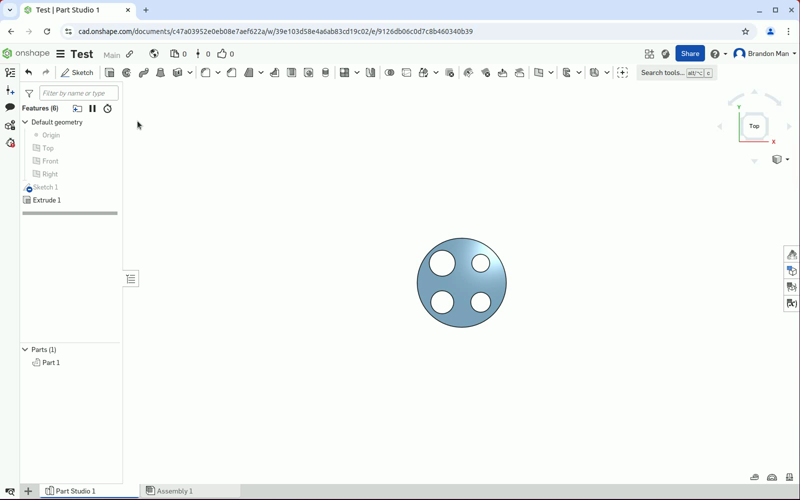
key(shift+h)
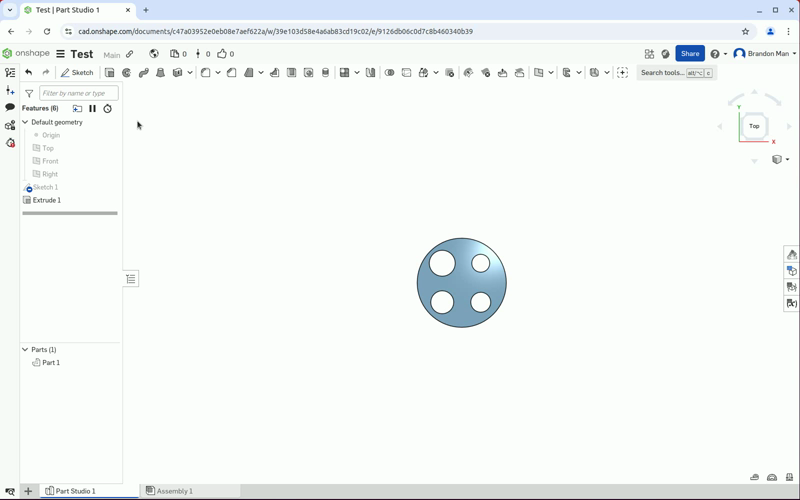
key(shift+h)
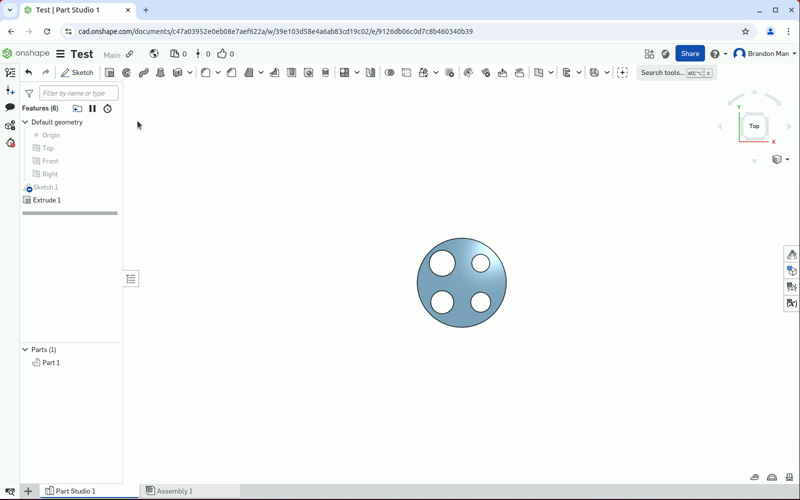
mouse_move(73, 189)
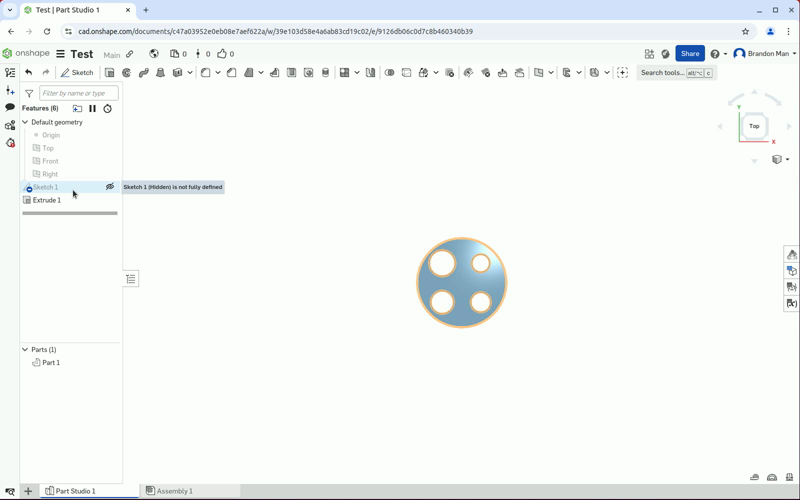
click(73, 189)
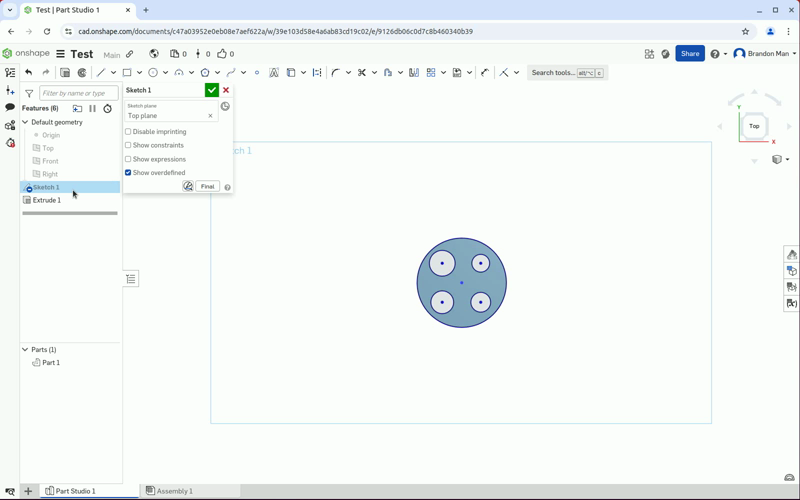
mouse_move(229, 92)
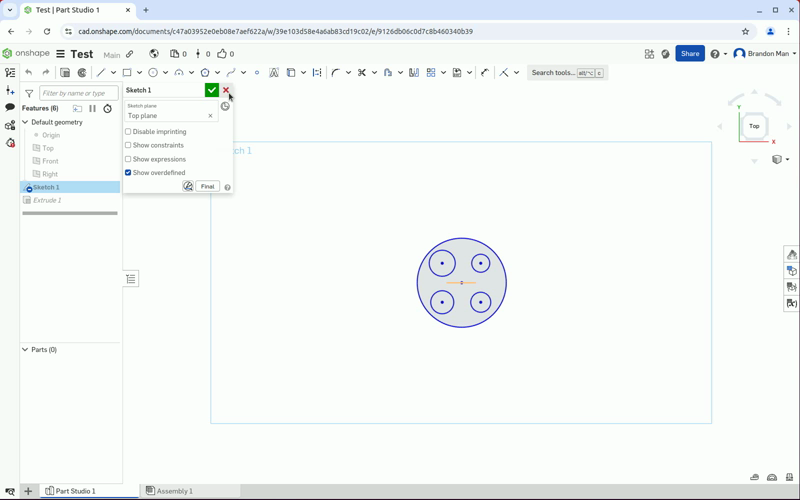
click(229, 92)
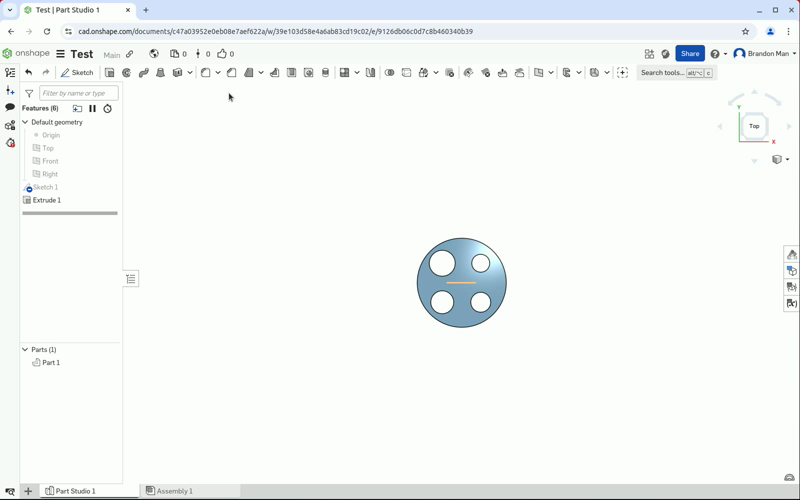
mouse_move(541, 75)
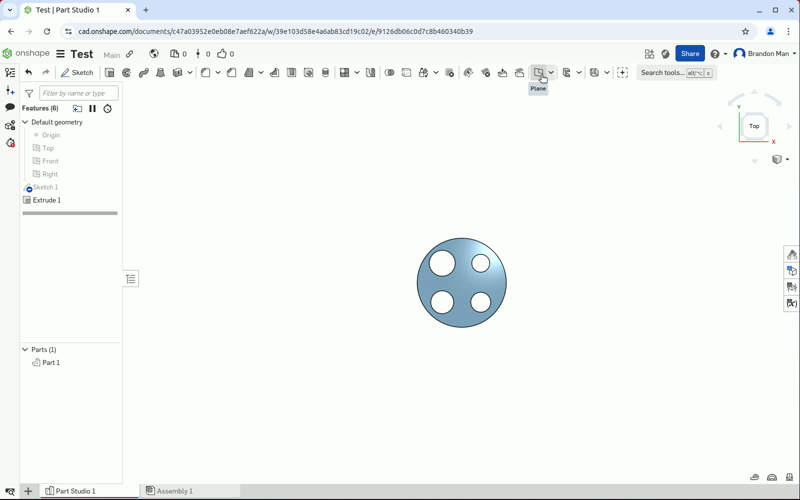
click(541, 75)
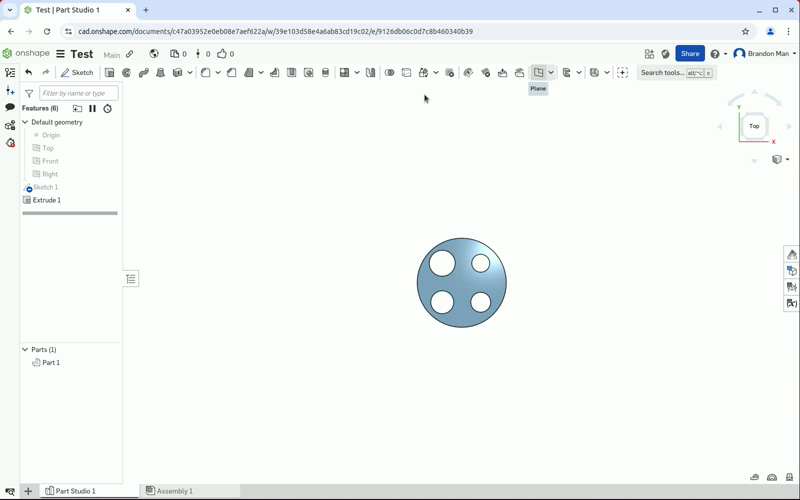
mouse_move(73, 150)
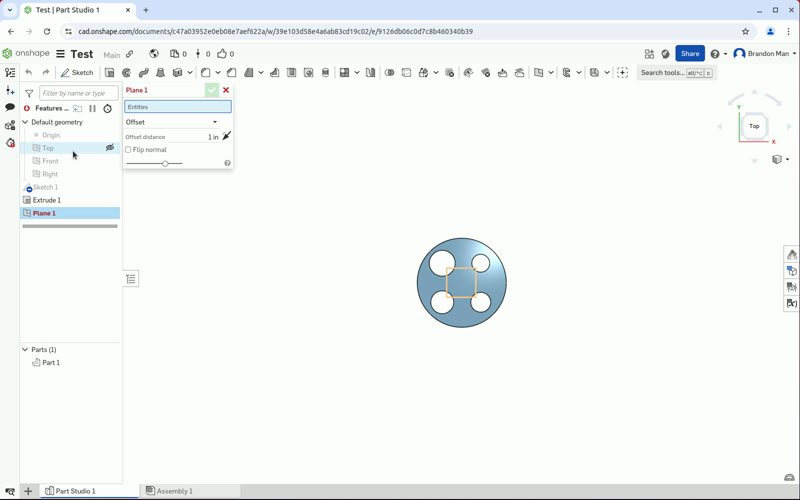
click(73, 150)
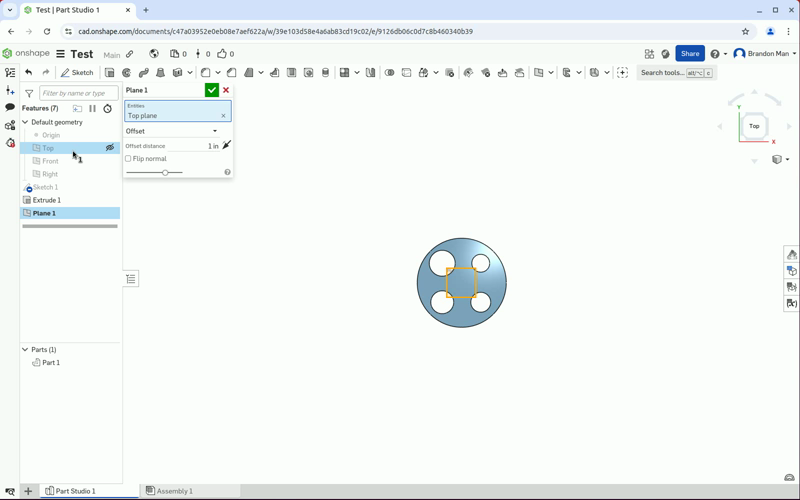
key(tab, 2)
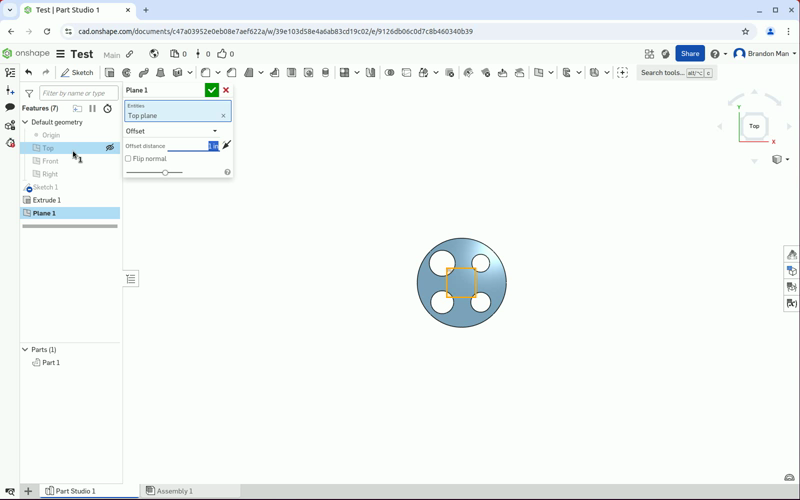
text(15.405)
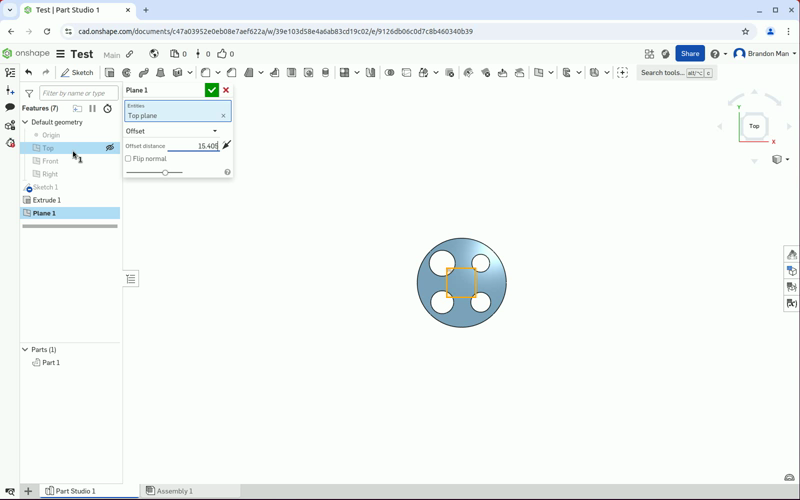
key(enter, 2)
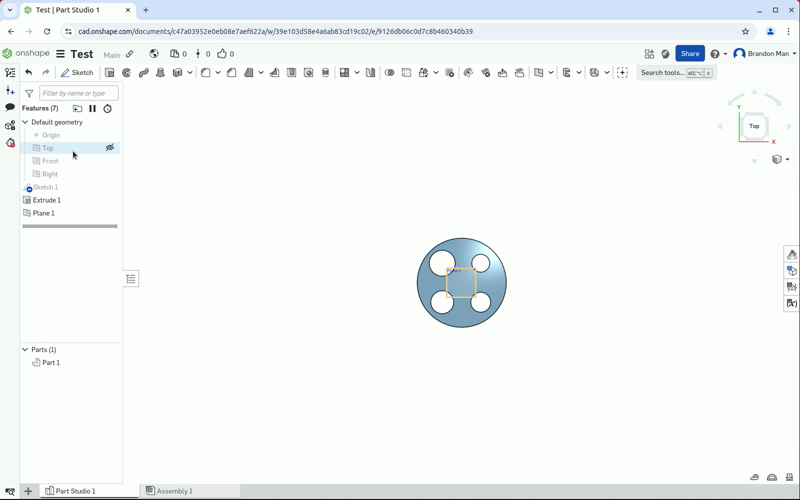
key(shift+s)
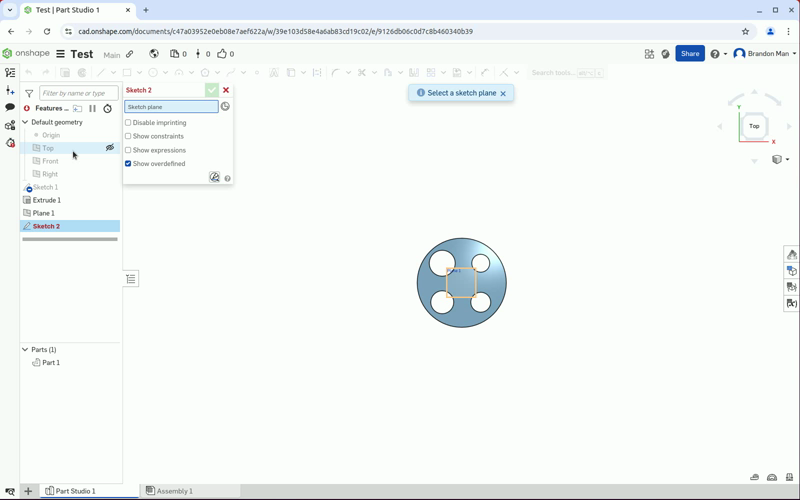
mouse_move(73, 215)
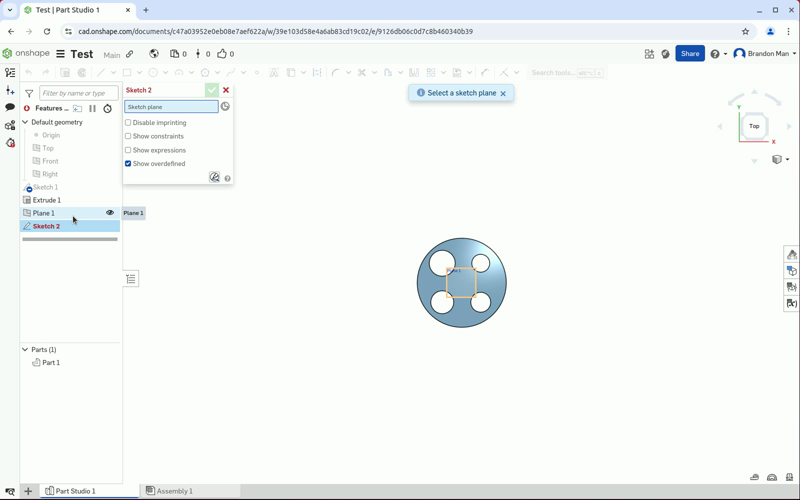
click(73, 215)
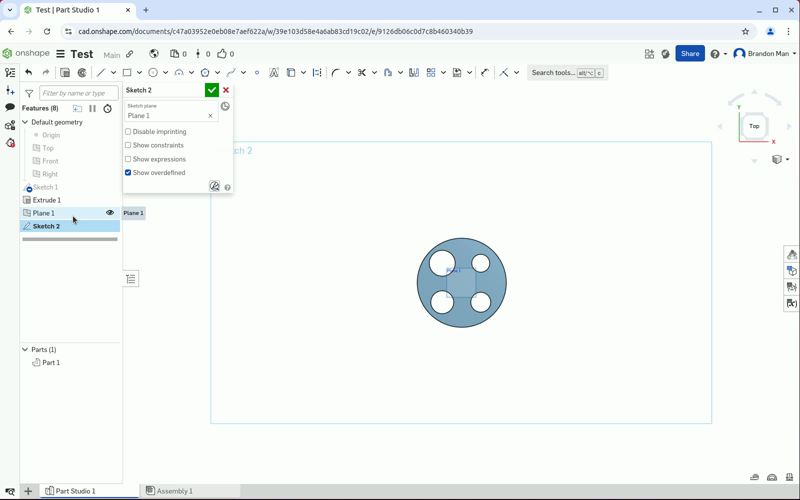
mouse_move(73, 352)
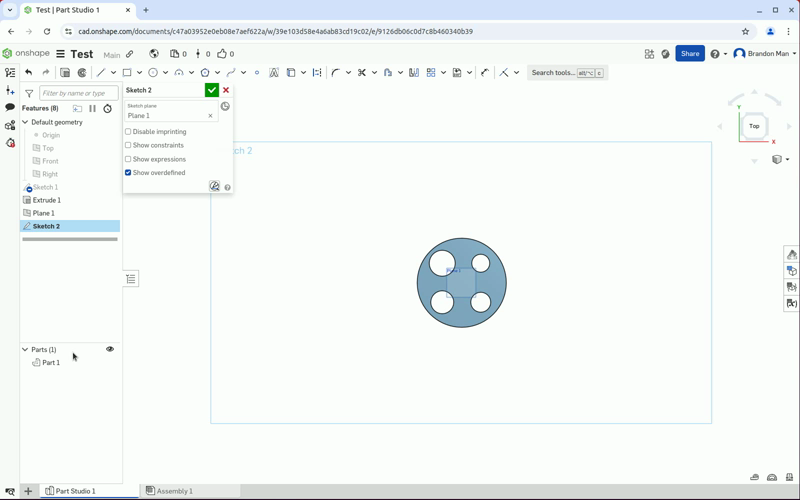
key(y)
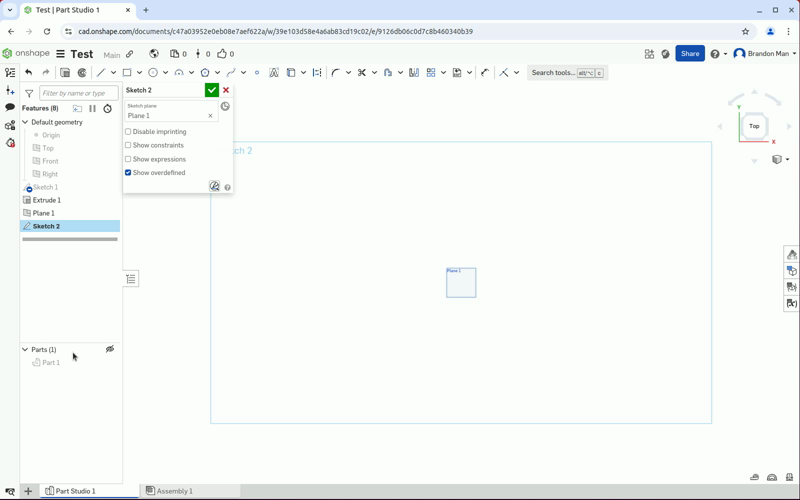
key(c)
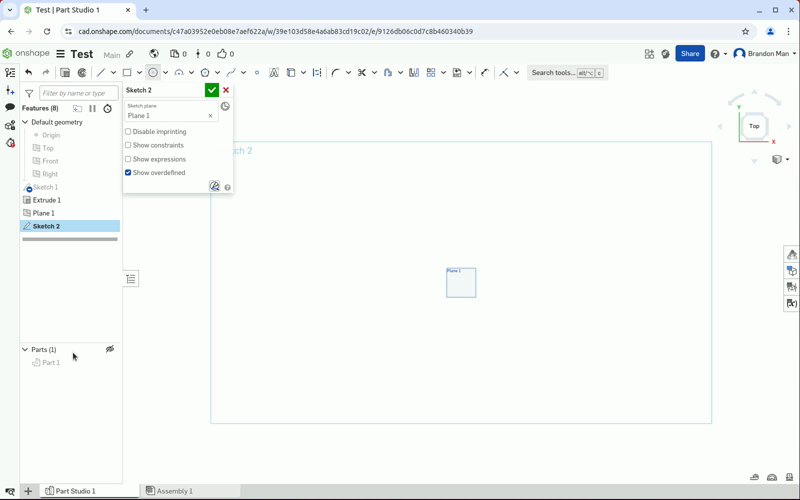
key_down(shift)
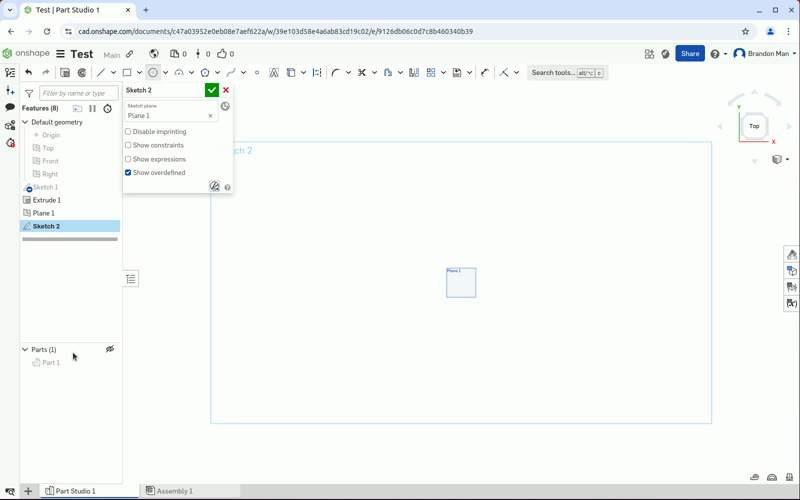
mouse_move(461, 282)
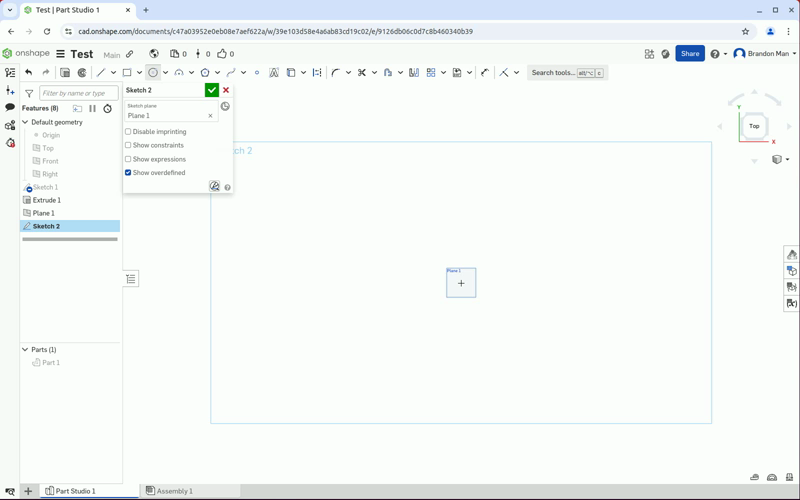
click(461, 282)
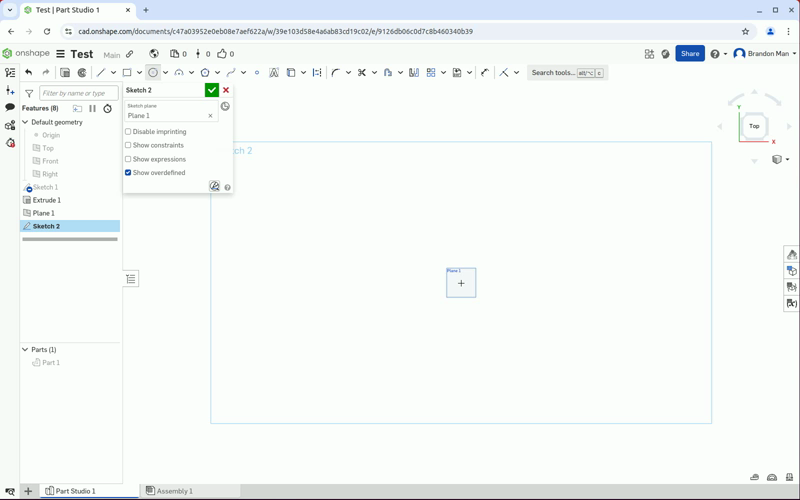
key_up(shift)
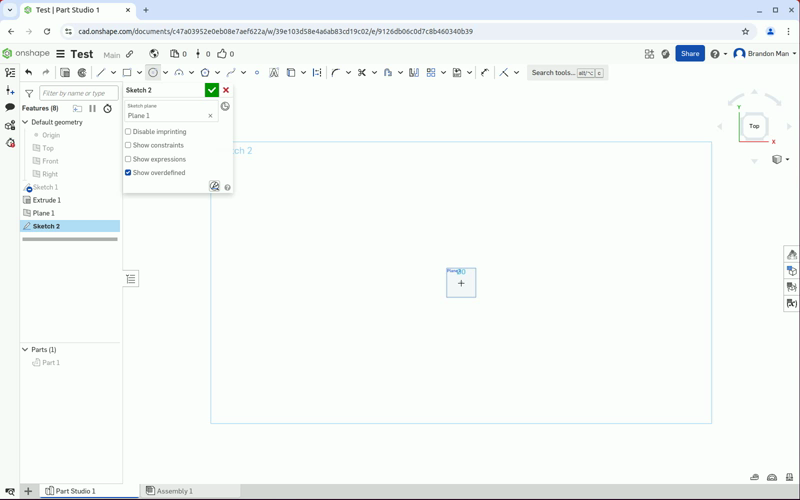
mouse_move(471, 282)
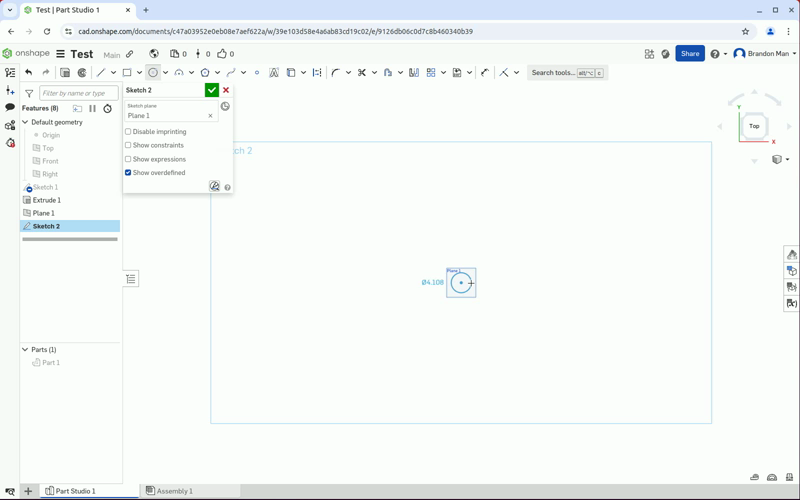
click(471, 282)
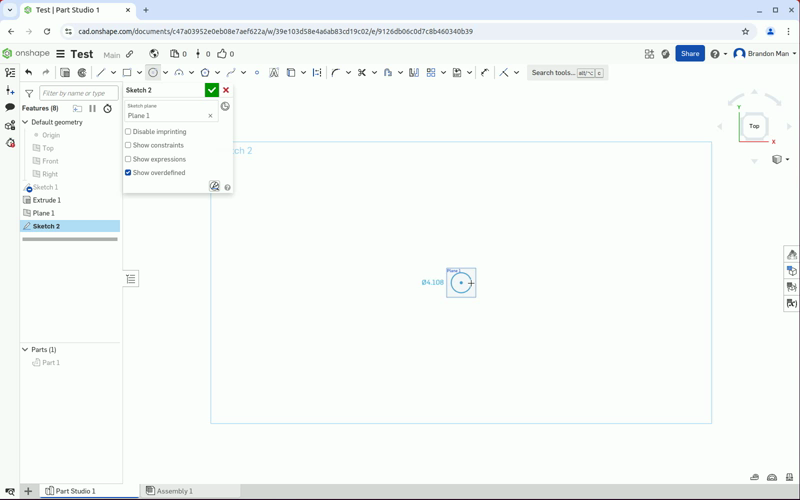
key(esc)
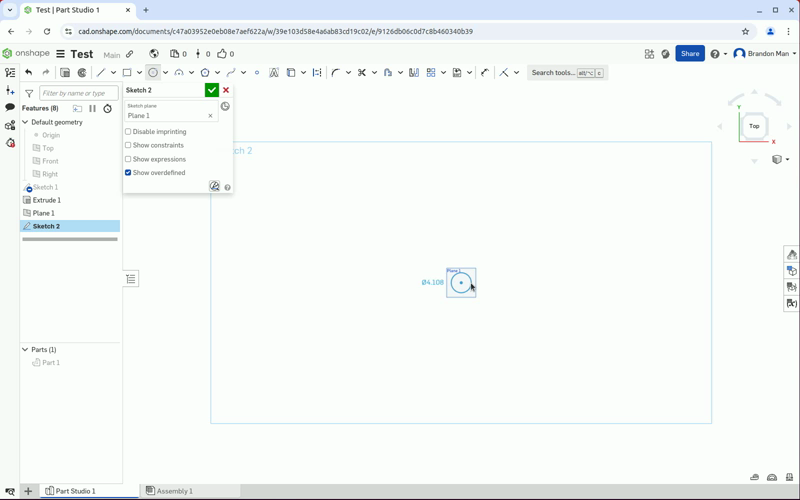
mouse_move(454, 282)
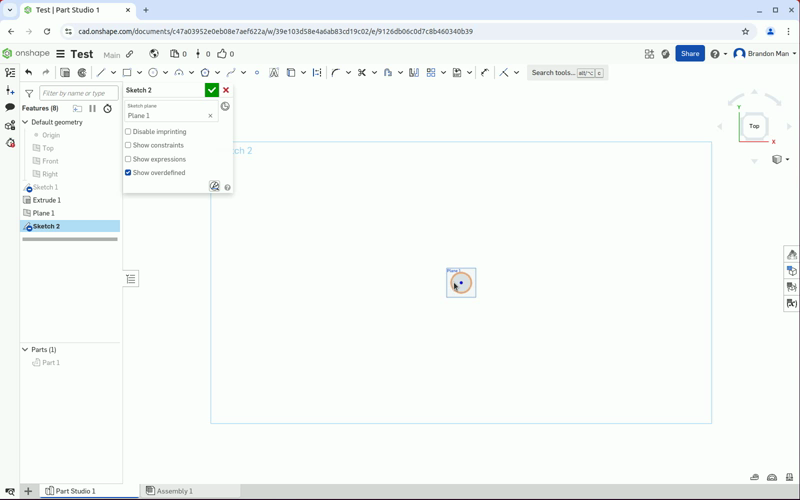
scroll(6)
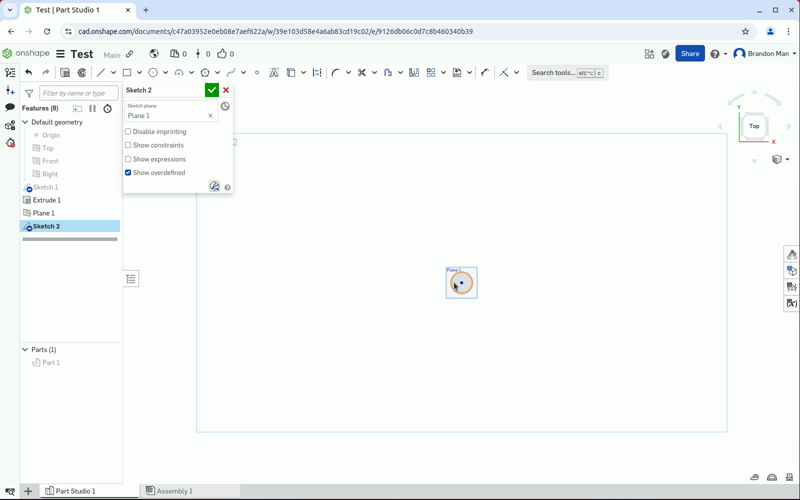
scroll(6)
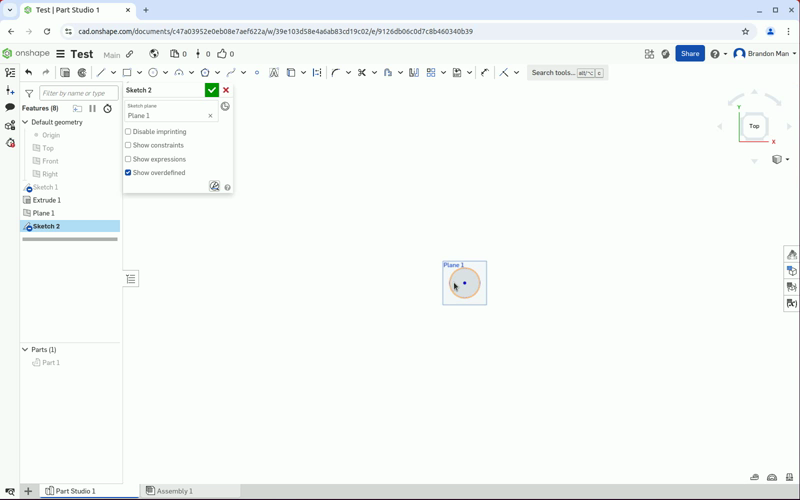
scroll(6)
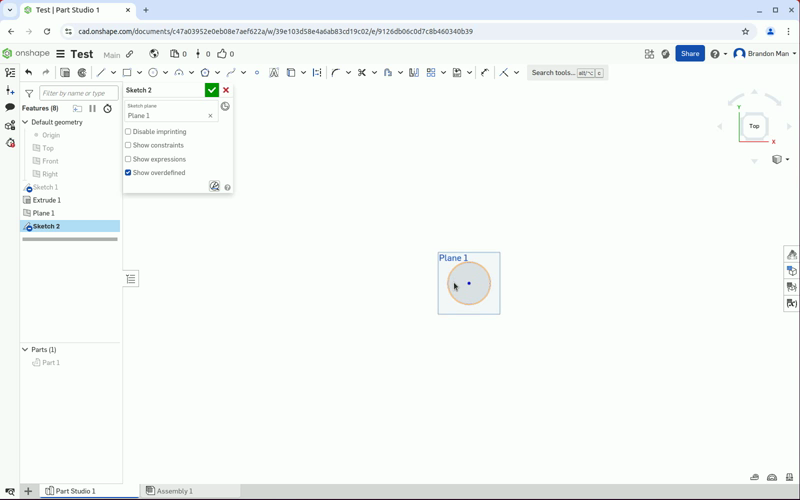
scroll(6)
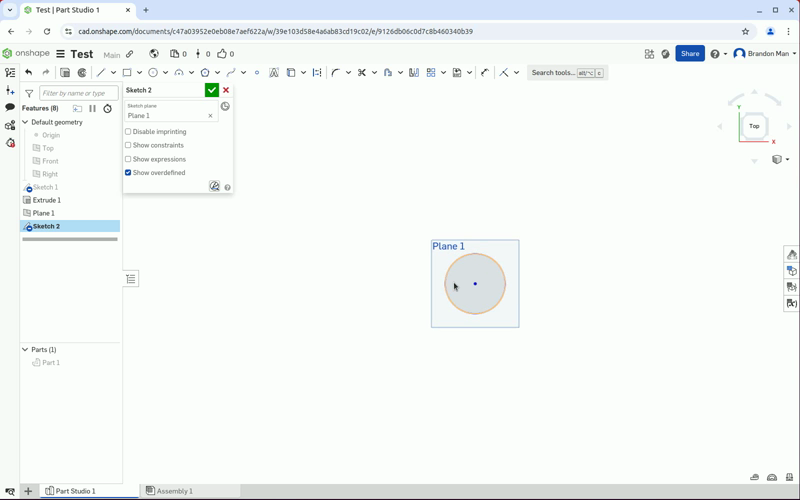
scroll(6)
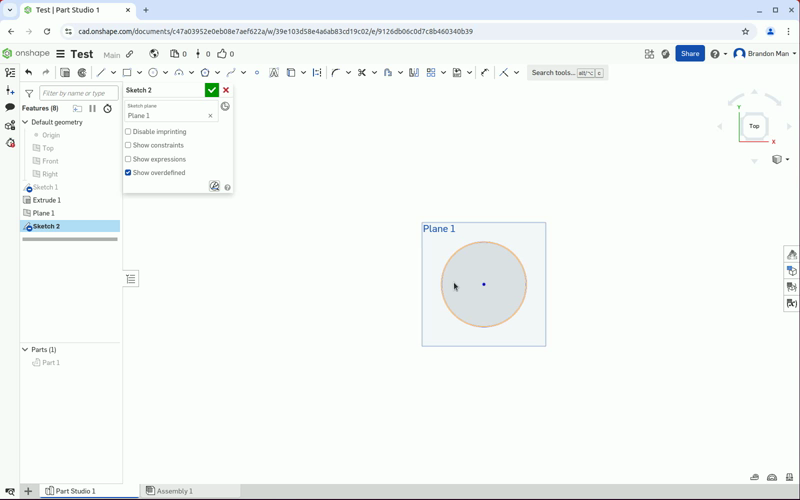
scroll(6)
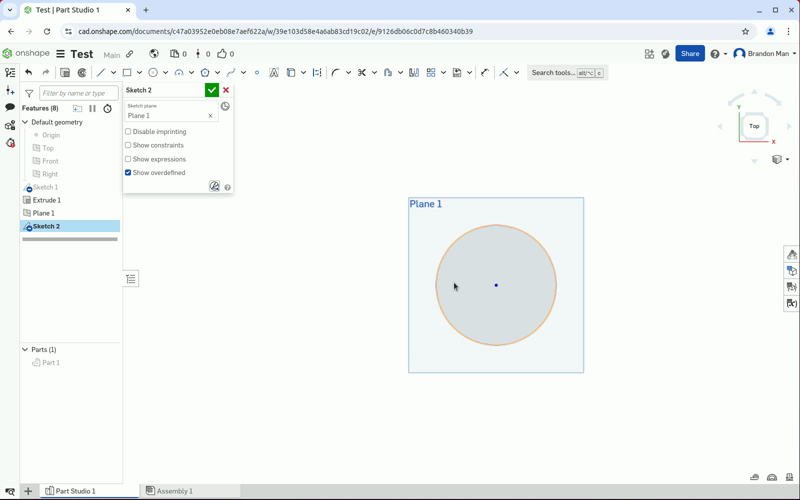
scroll(6)
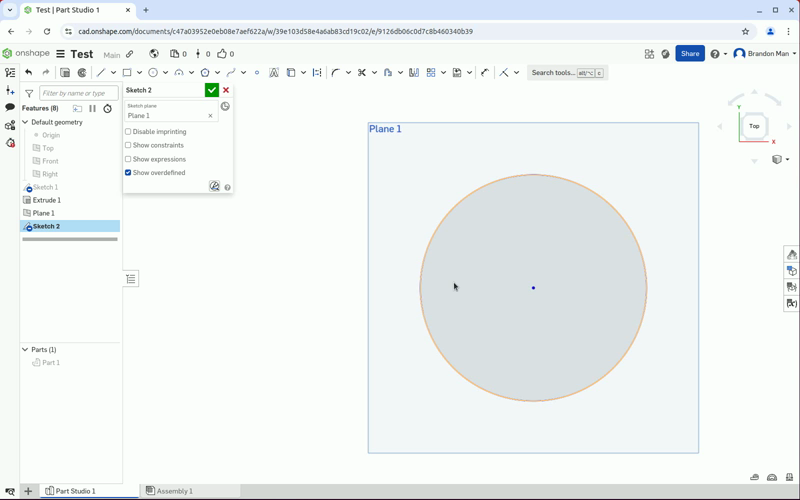
click(454, 282)
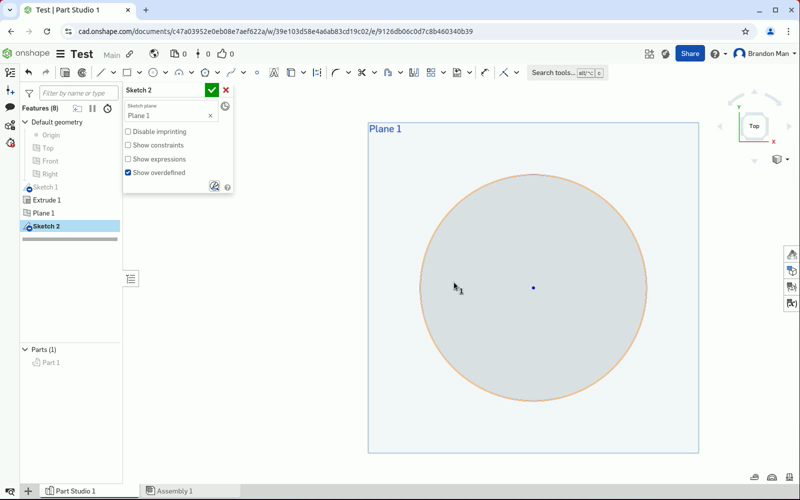
scroll(-6)
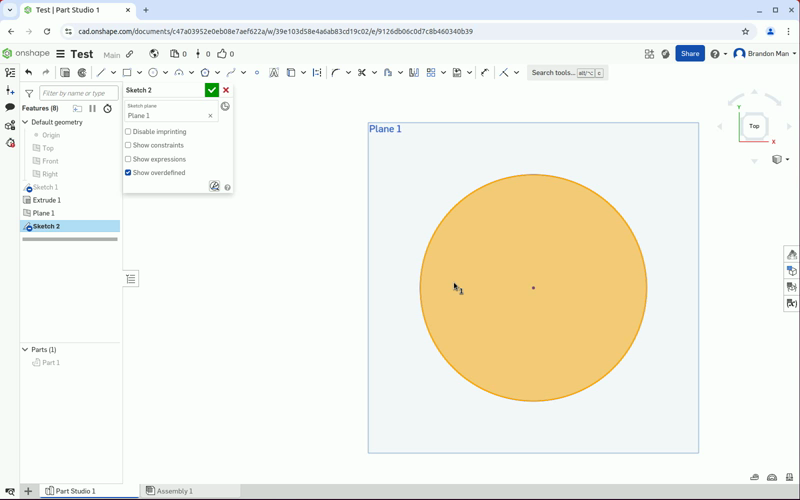
scroll(-6)
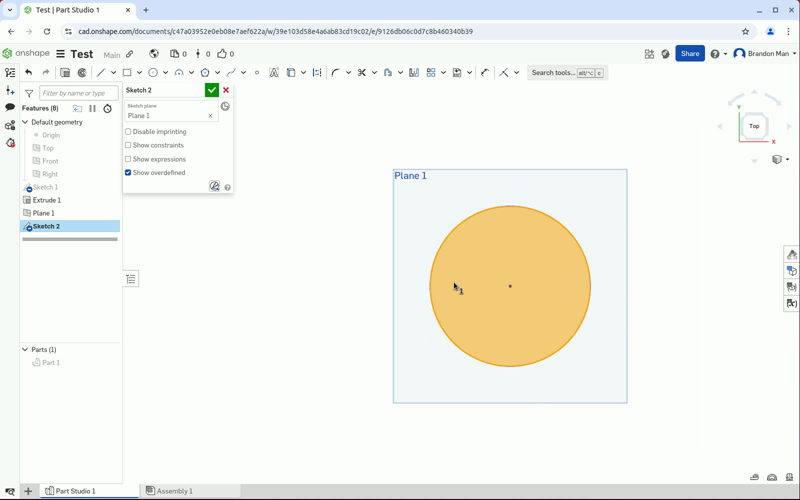
scroll(-6)
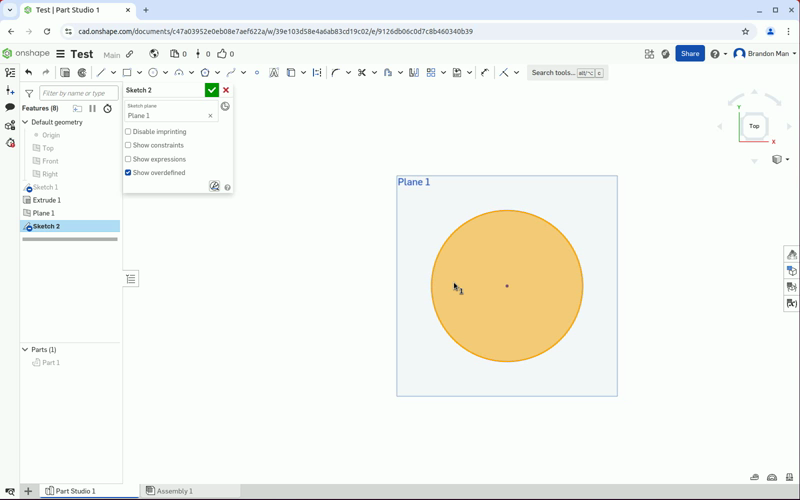
scroll(-6)
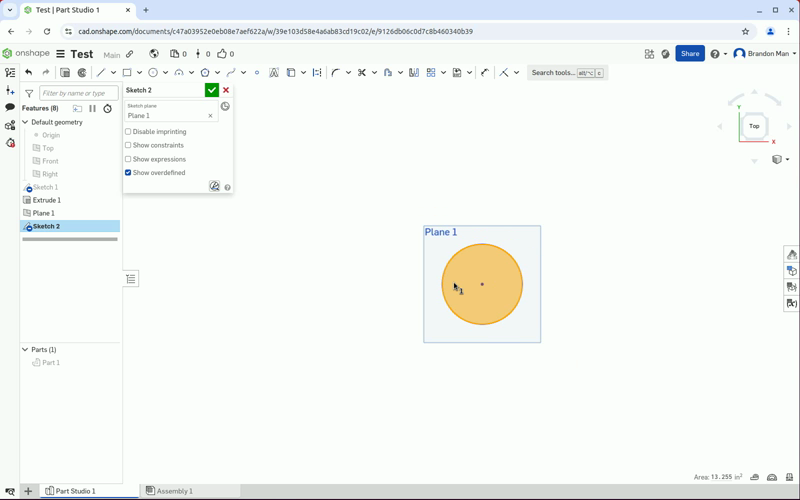
scroll(-6)
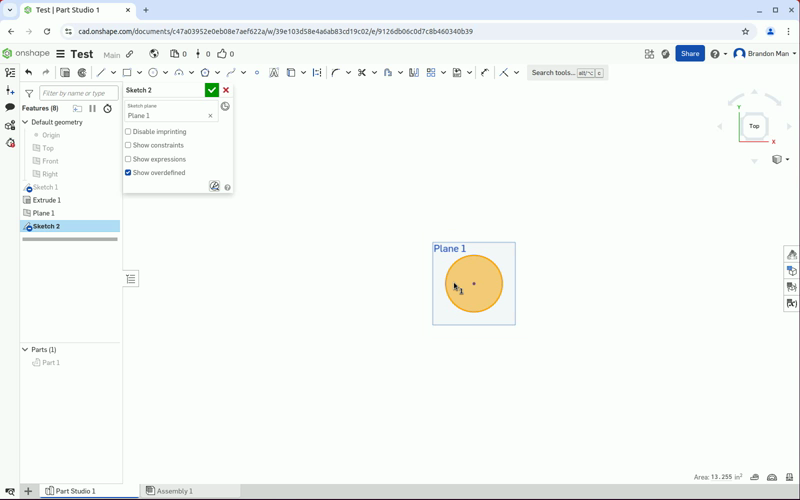
scroll(-6)
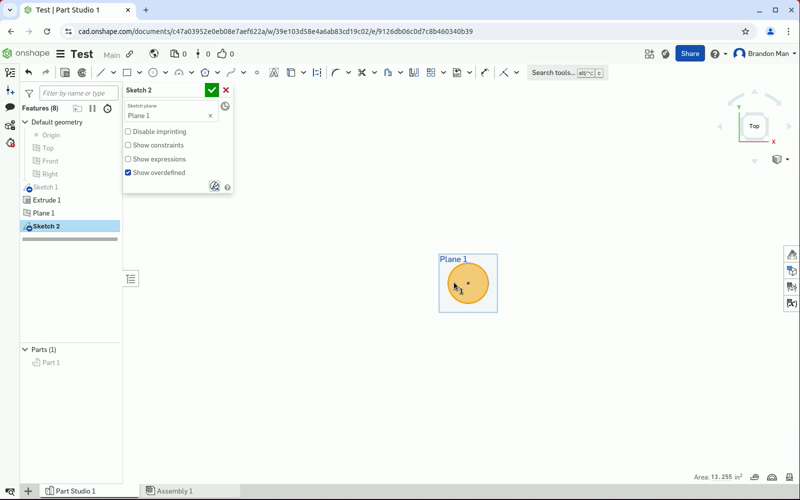
scroll(-6)
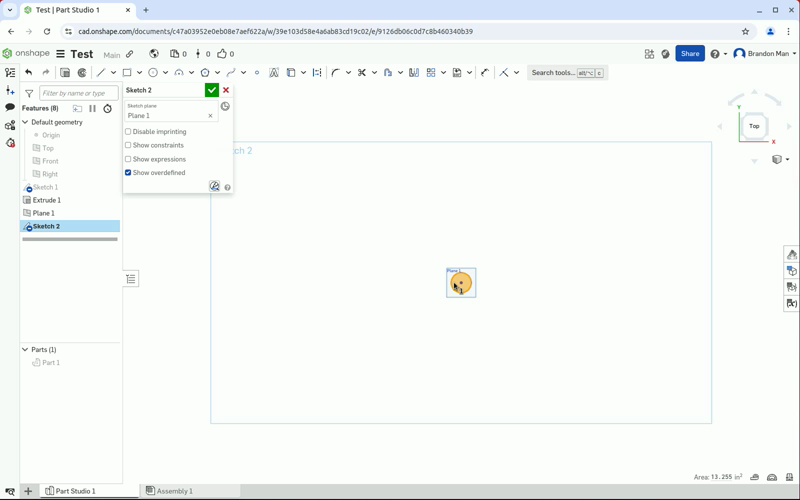
mouse_move(73, 352)
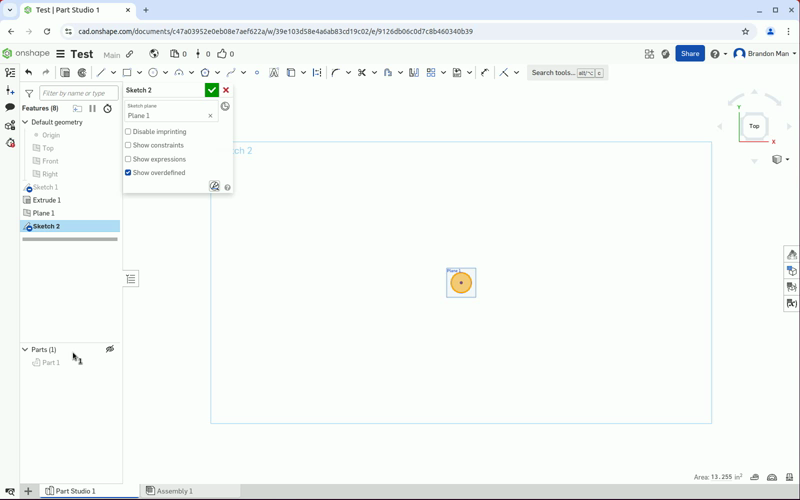
key(shift+y)
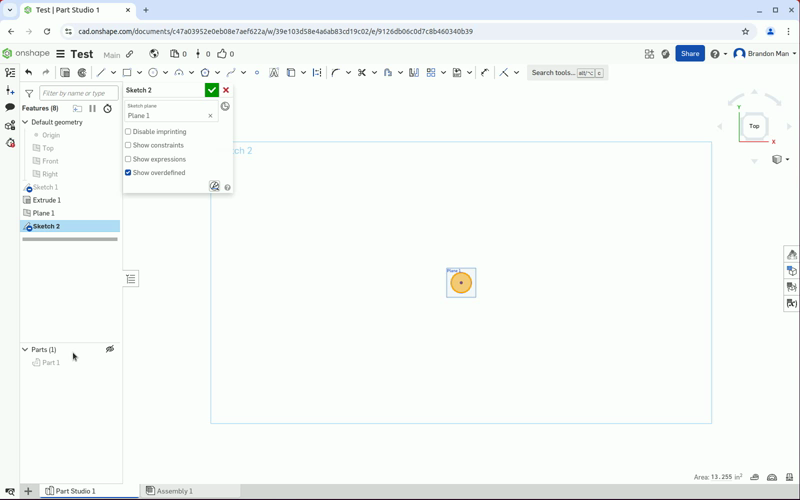
key(shift+e)
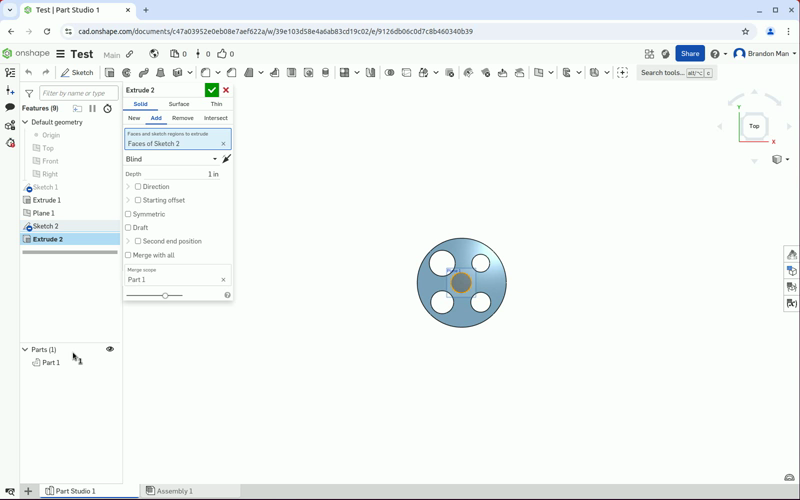
mouse_move(143, 106)
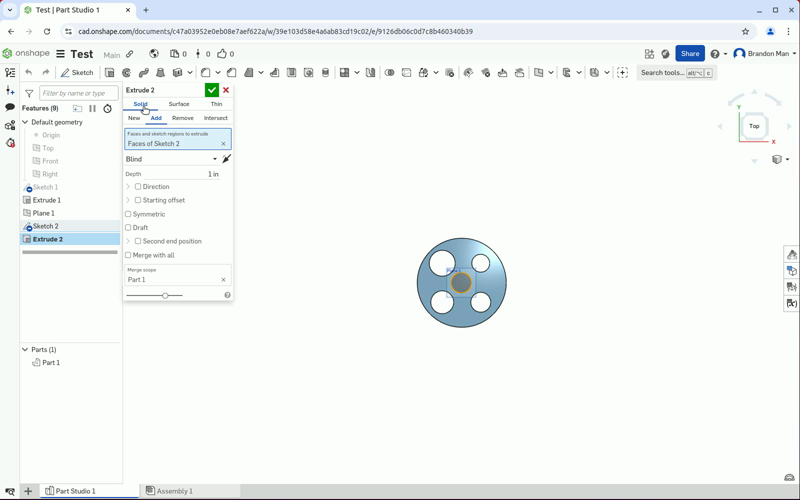
click(143, 106)
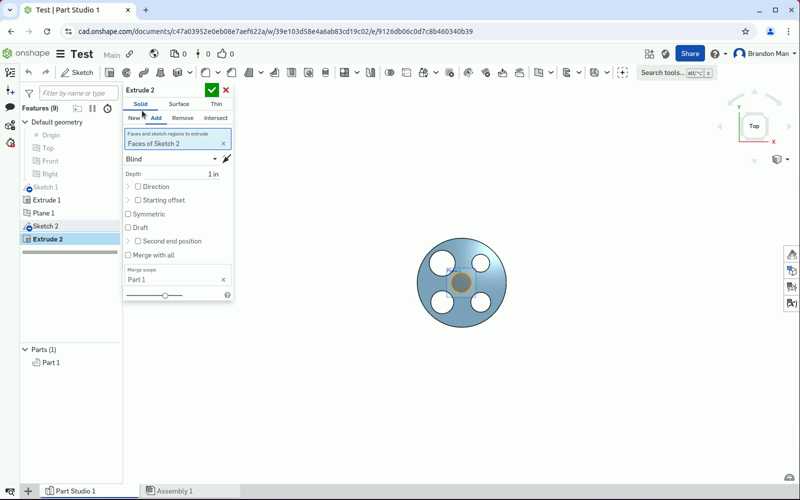
mouse_move(137, 120)
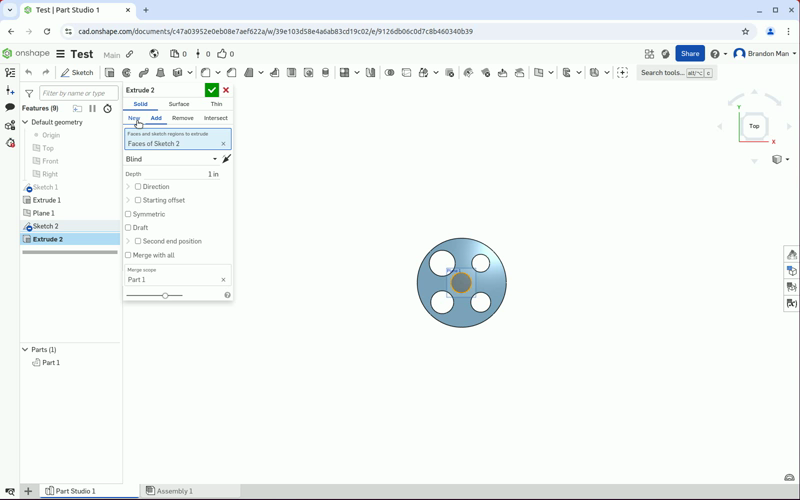
click(137, 120)
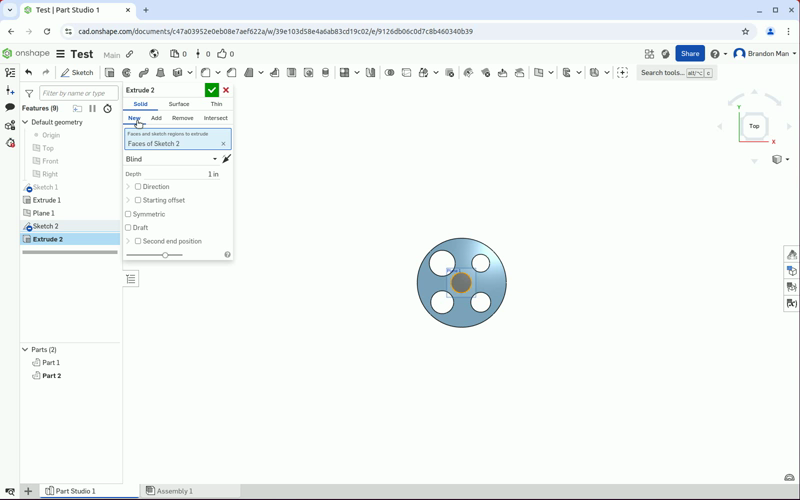
key(tab, 4)
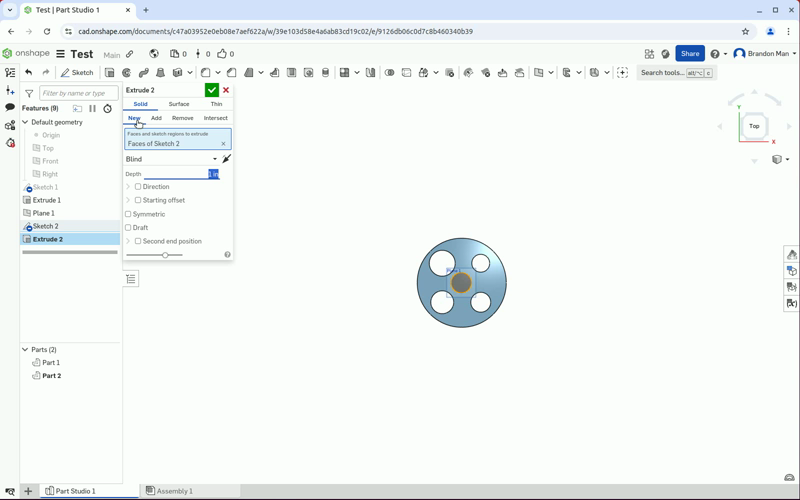
text(7.703)
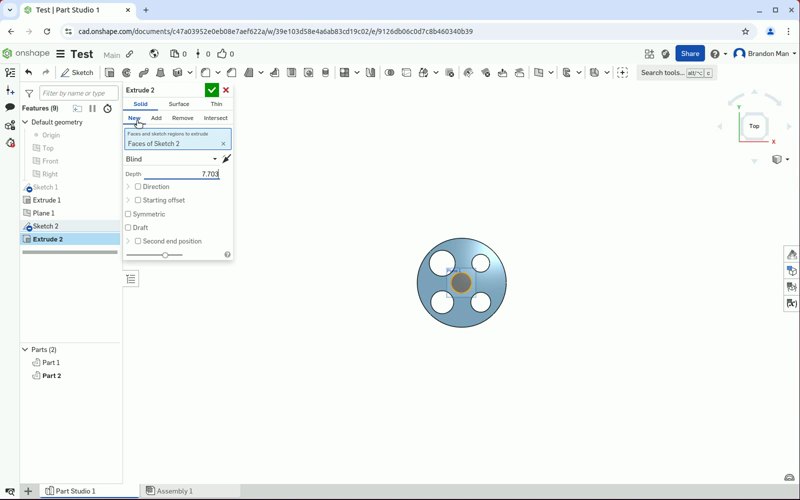
key(enter)
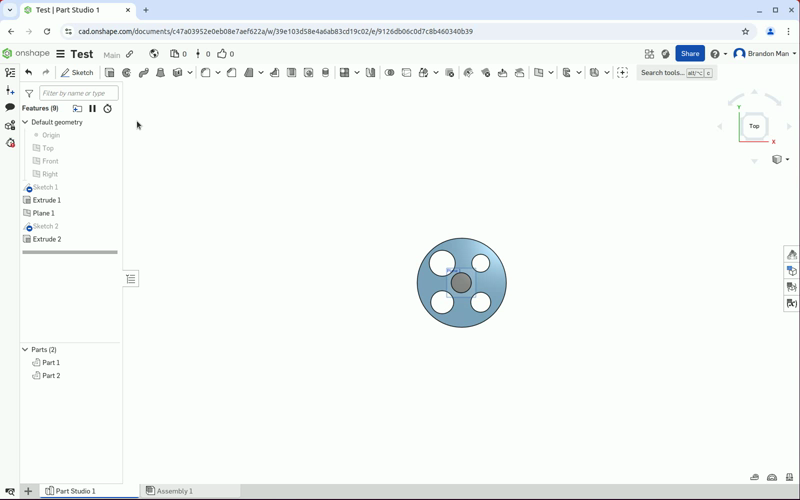
key(shift+h)
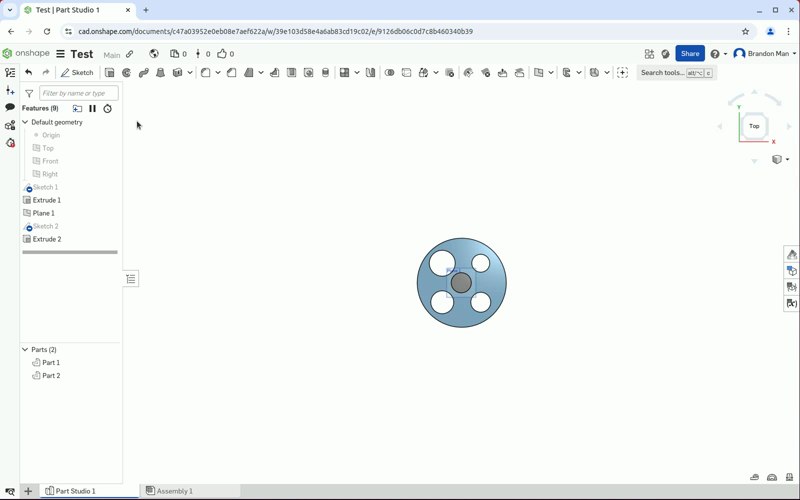
key(shift+h)
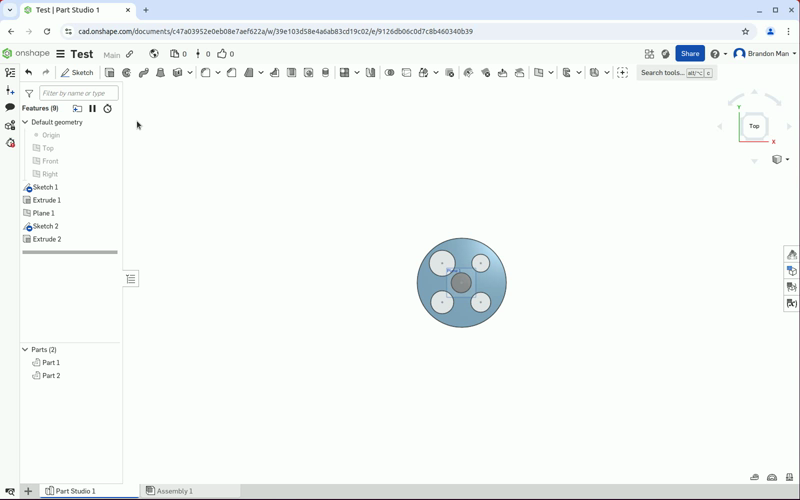
key(shift+7)
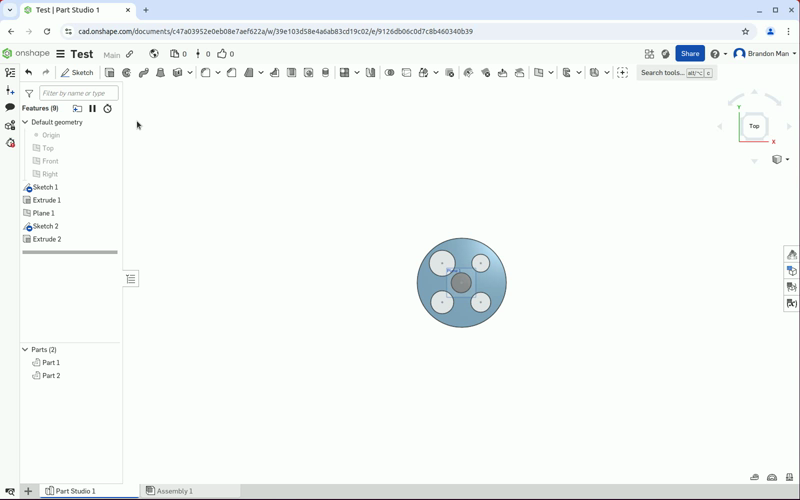
key(up, 3)
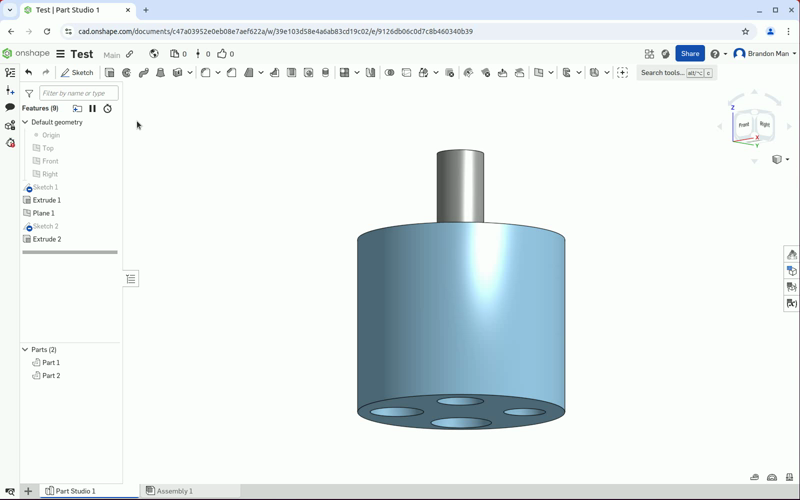
key(left, 3)
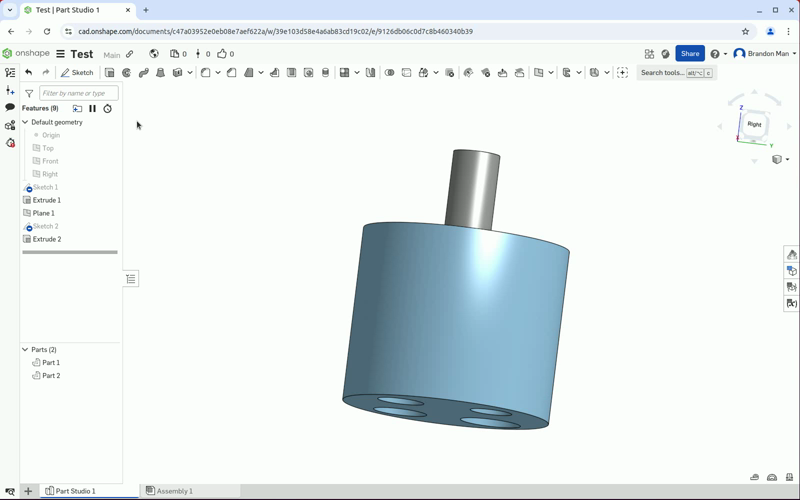
key(right, 3)
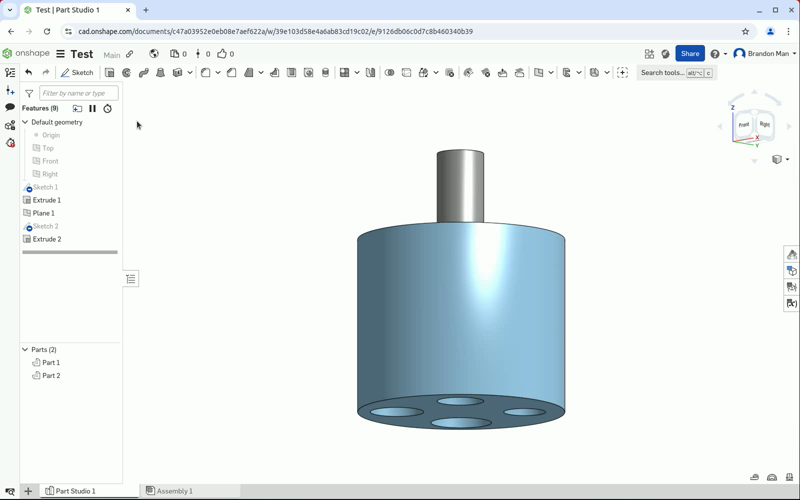
key(down, 3)
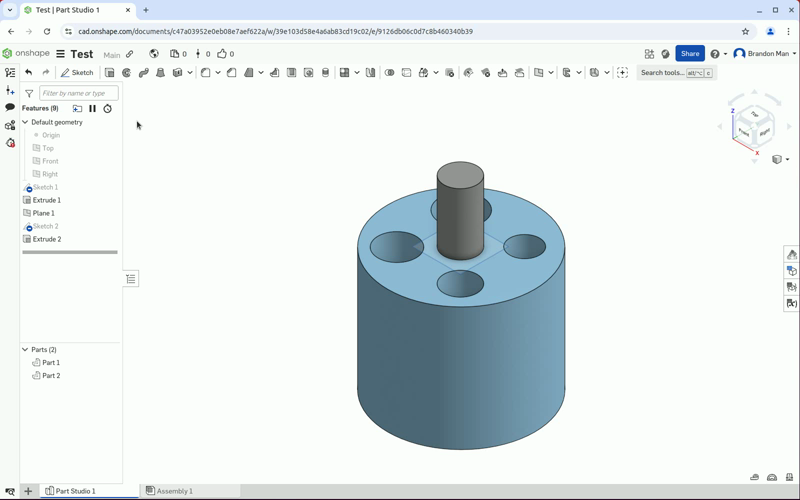
mouse_move(73, 189)
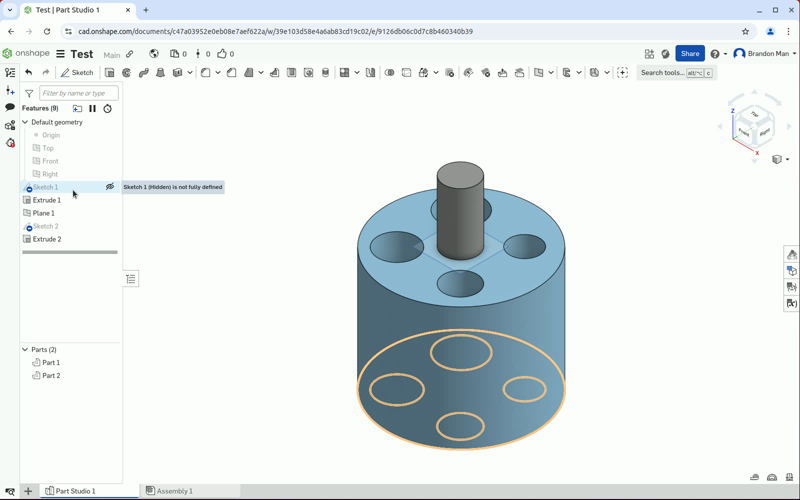
click(73, 189)